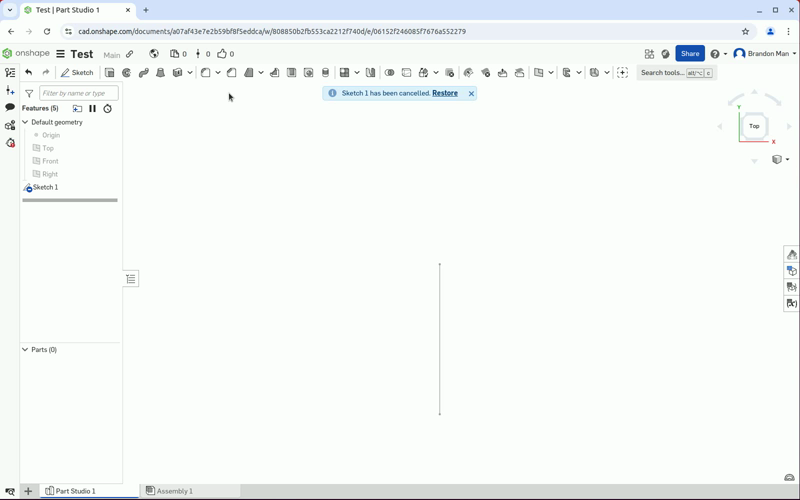
key(shift+h)
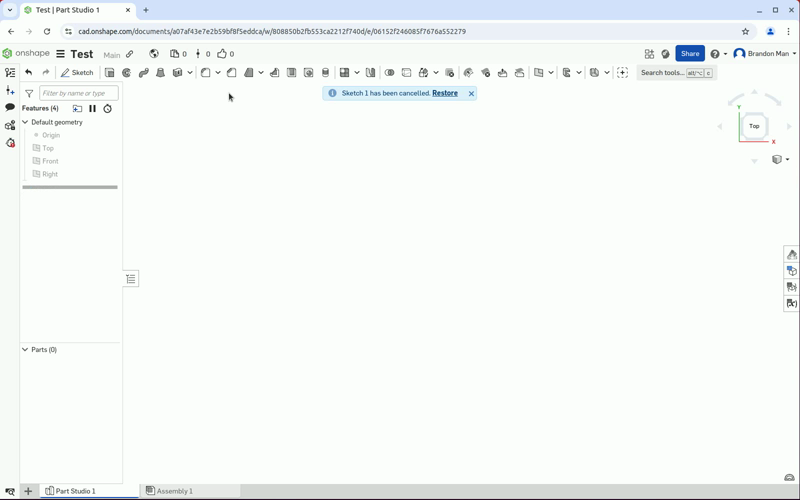
key(shift+s)
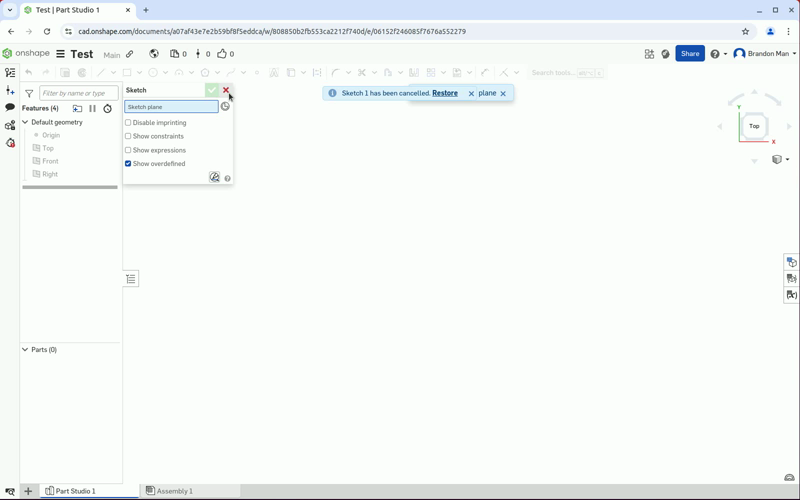
mouse_move(73, 150)
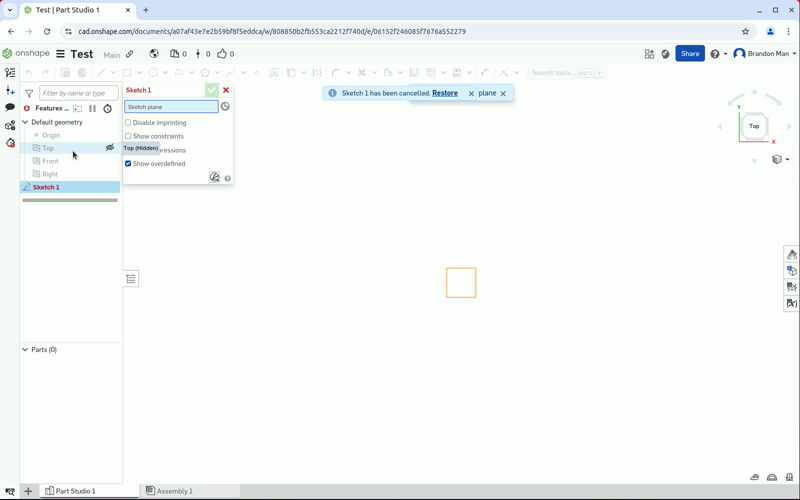
click(73, 150)
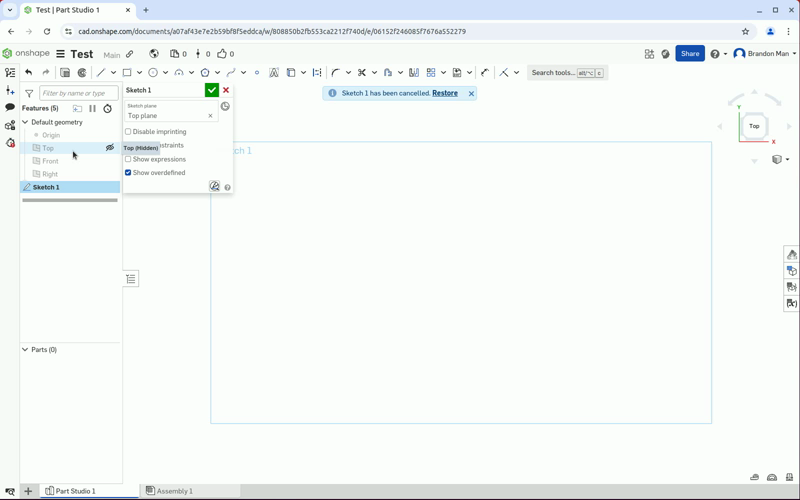
mouse_move(73, 352)
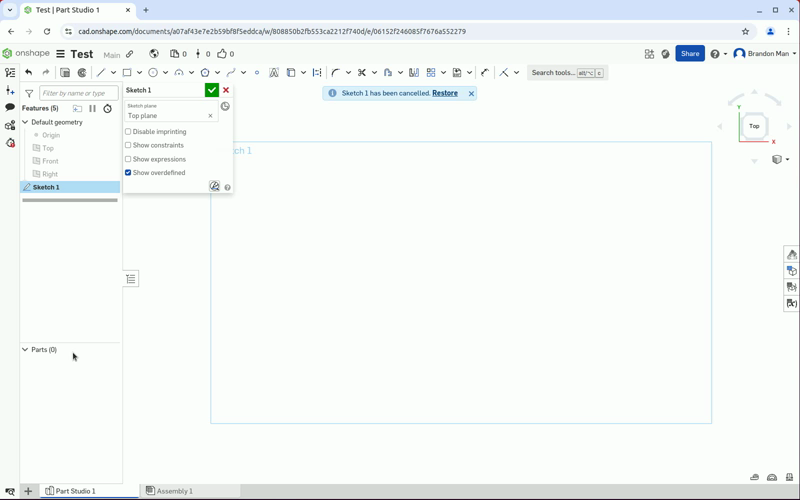
key(y)
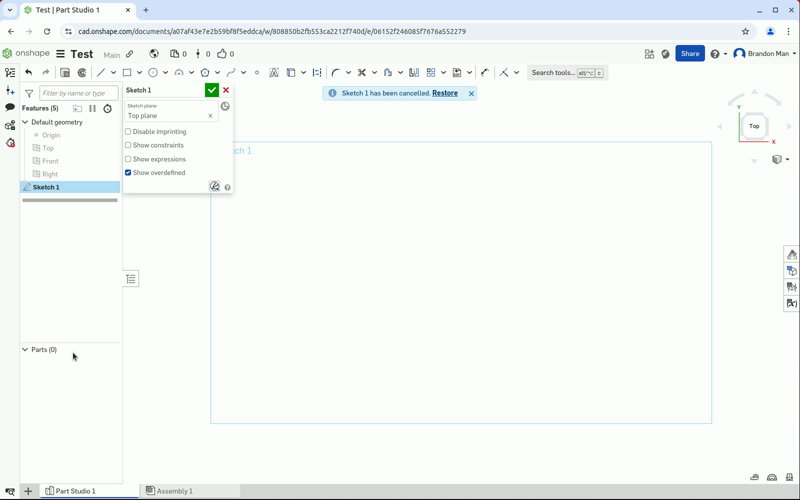
key(l)
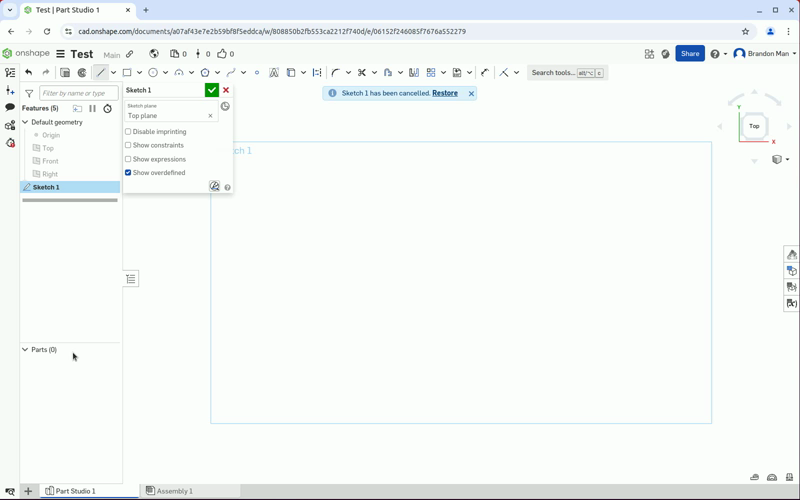
key_down(shift)
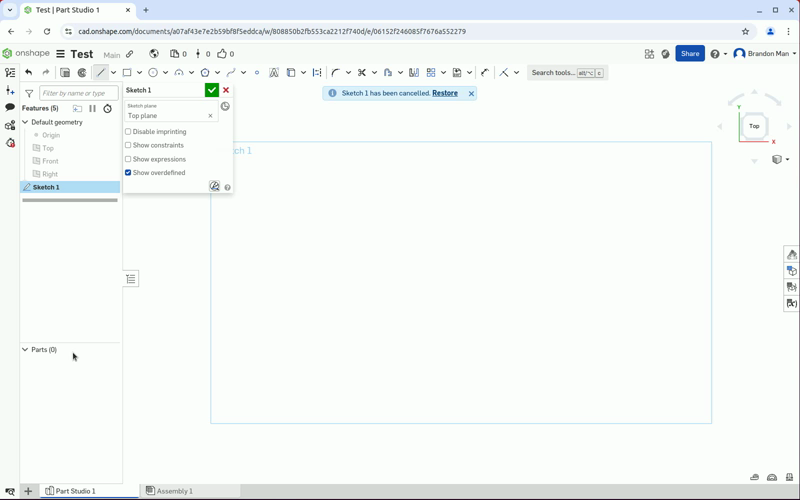
mouse_move(460, 245)
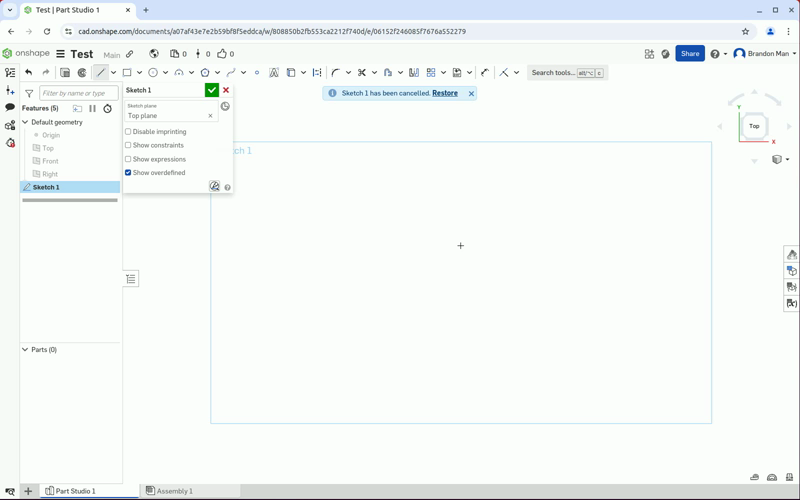
click(460, 245)
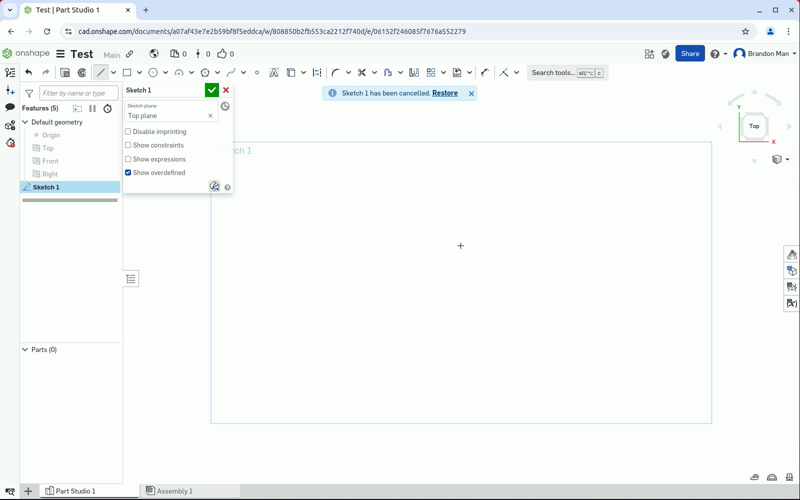
key_up(shift)
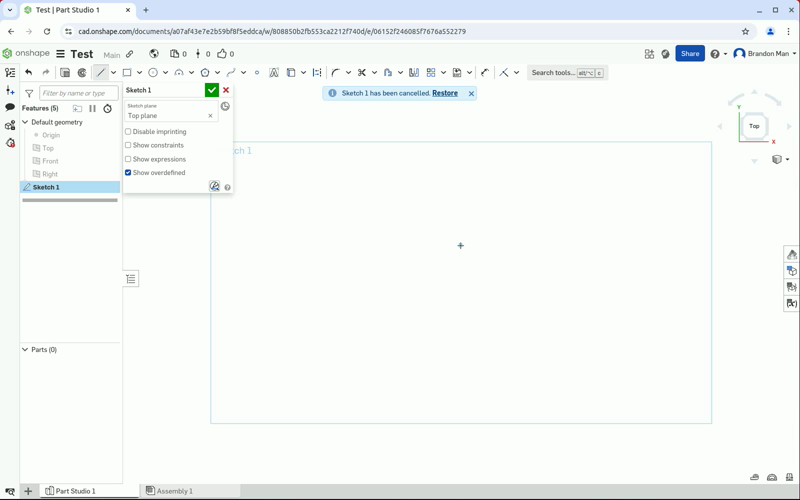
key_down(shift)
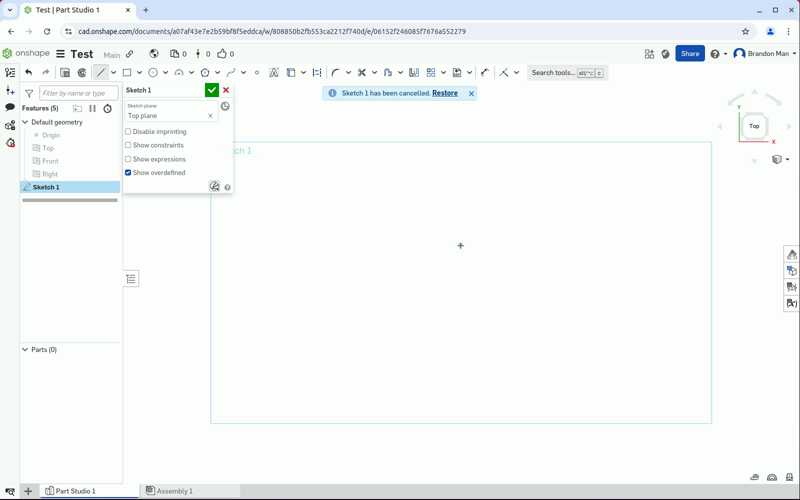
mouse_move(567, 283)
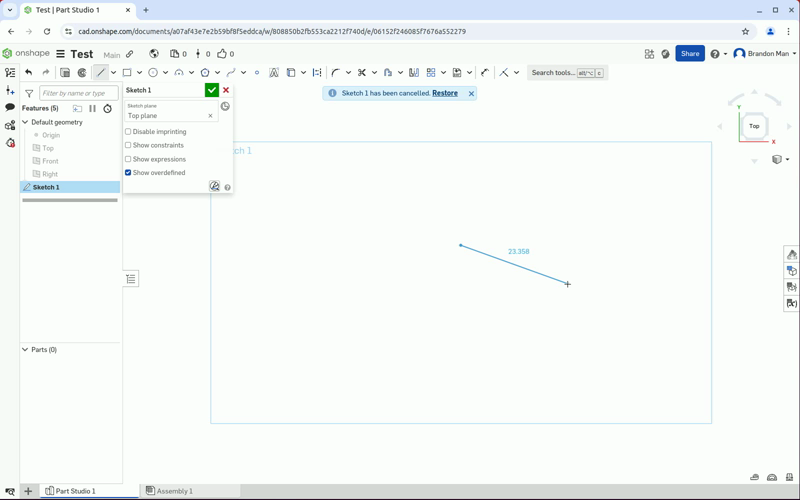
click(567, 283)
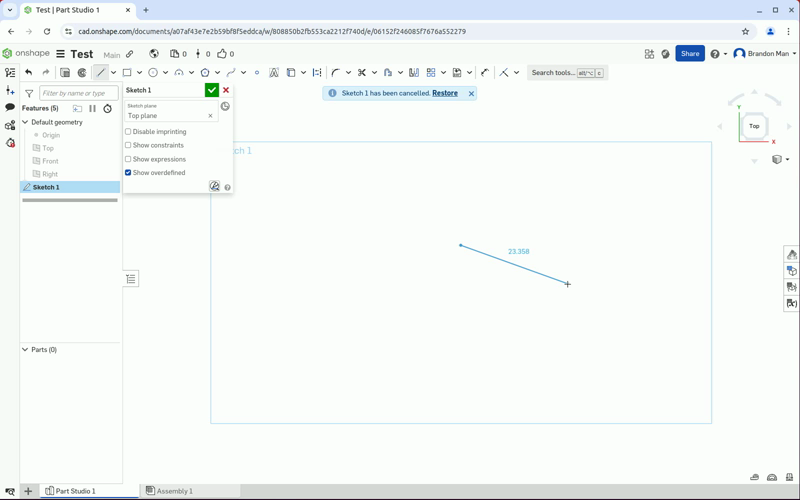
key_up(shift)
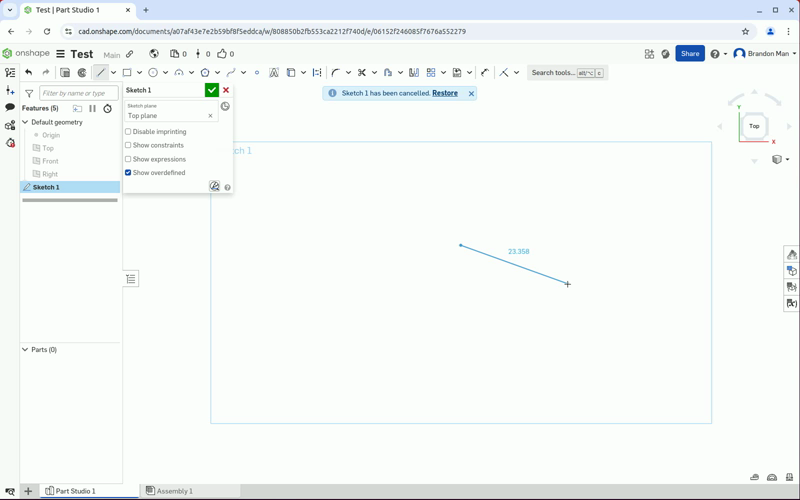
key_down(shift)
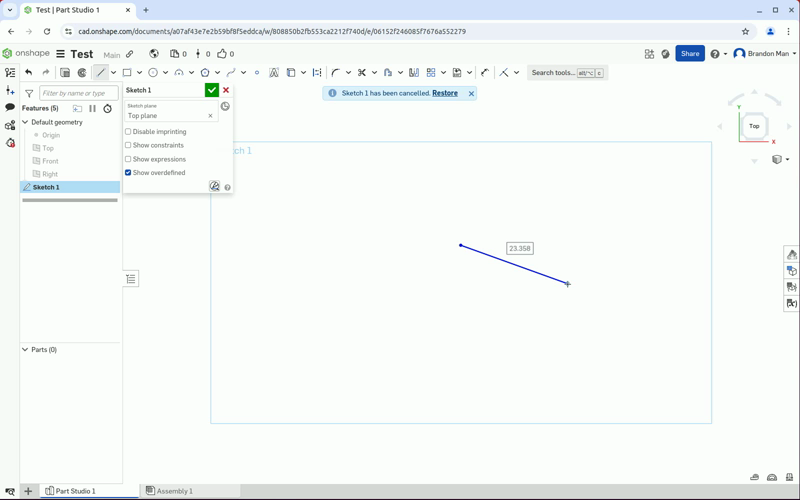
mouse_move(567, 170)
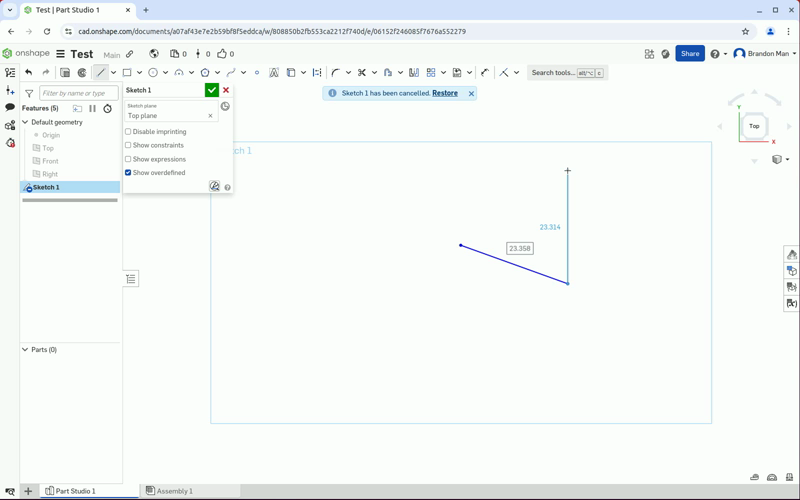
click(567, 170)
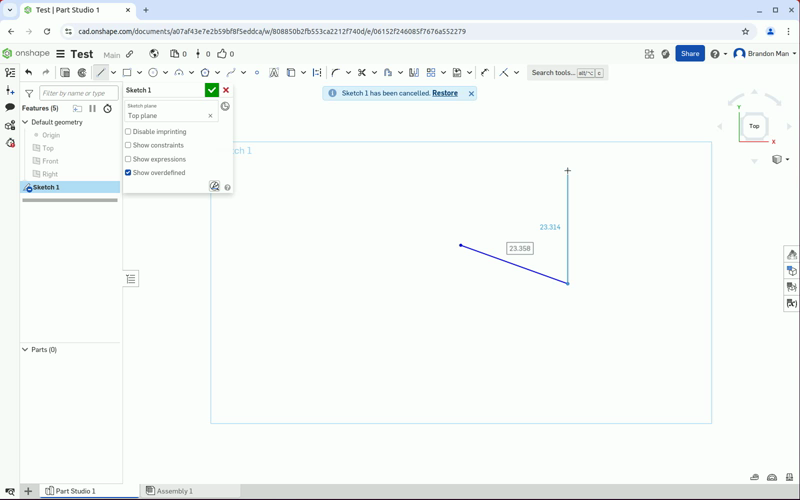
key_up(shift)
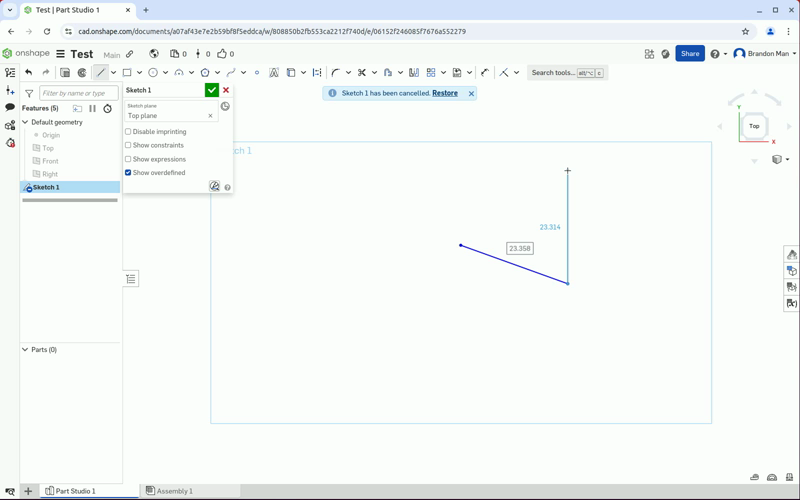
key_down(shift)
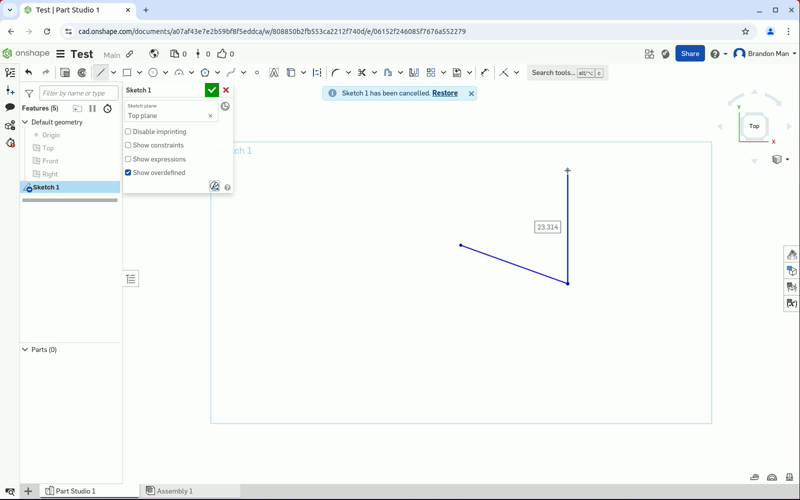
mouse_move(460, 207)
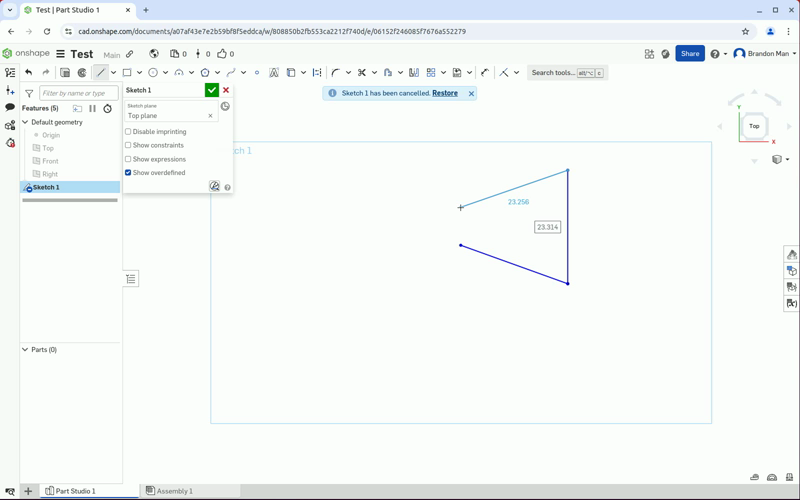
click(460, 207)
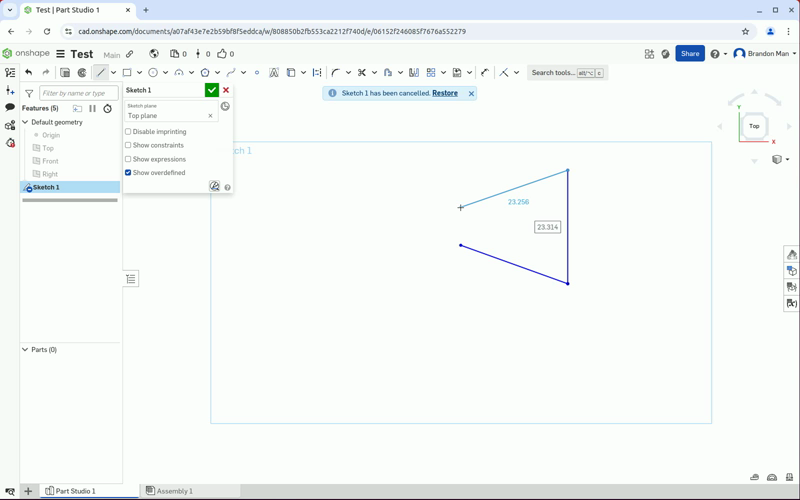
key_up(shift)
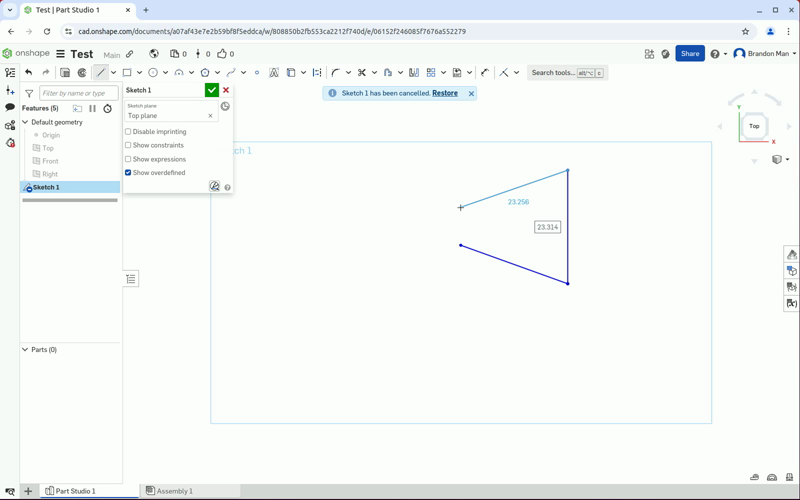
mouse_move(490, 207)
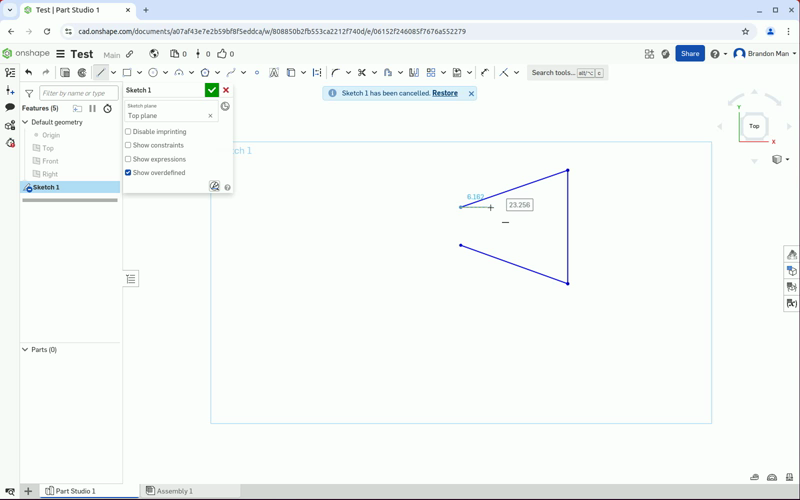
key_down(shift)
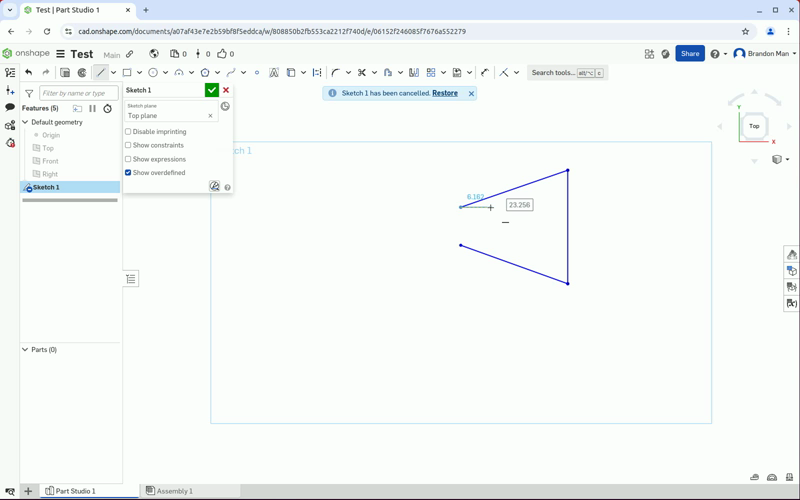
mouse_move(460, 245)
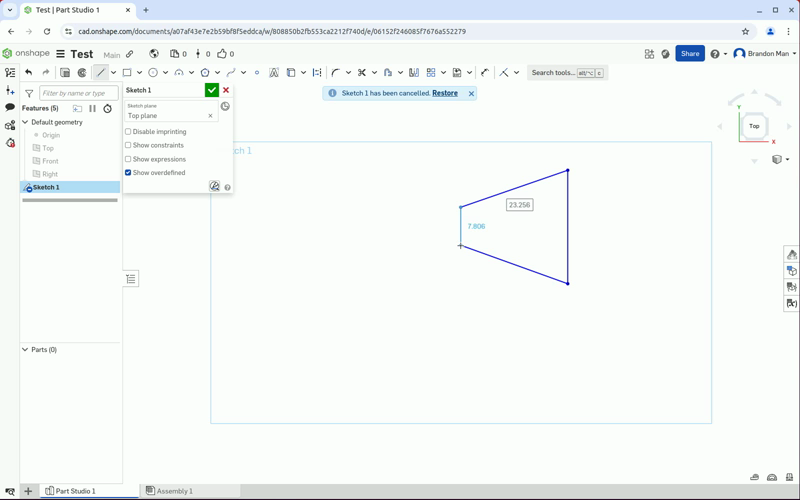
key_up(shift)
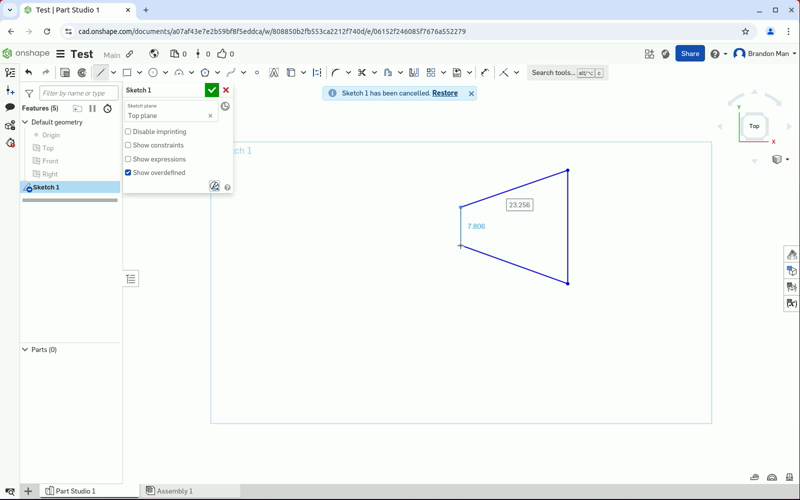
click(460, 245)
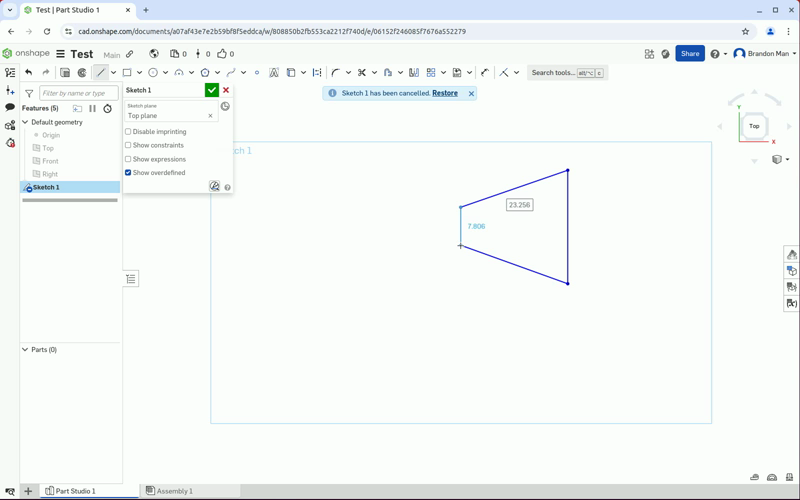
key(esc)
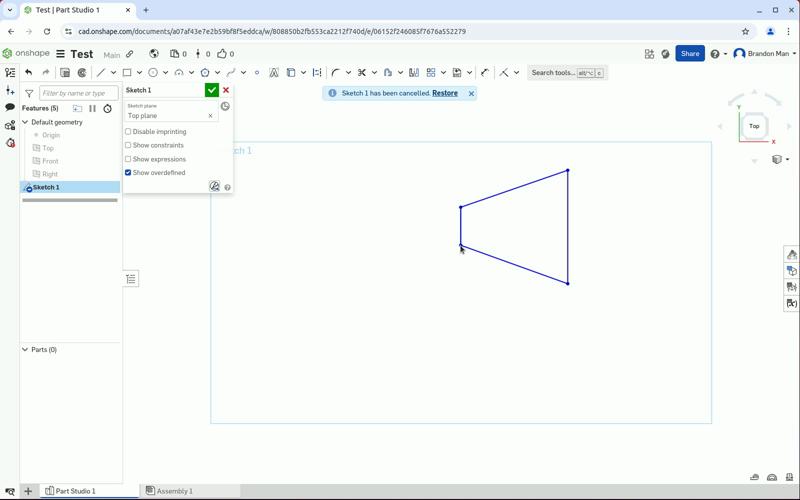
mouse_move(522, 250)
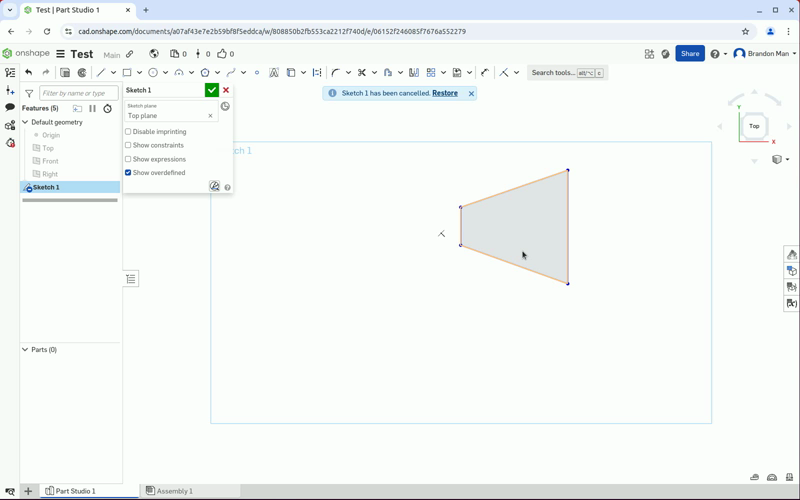
click(522, 250)
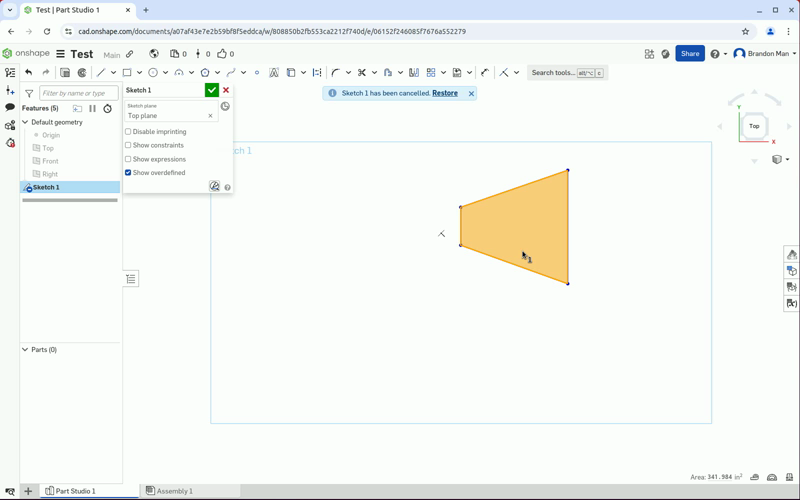
mouse_move(73, 352)
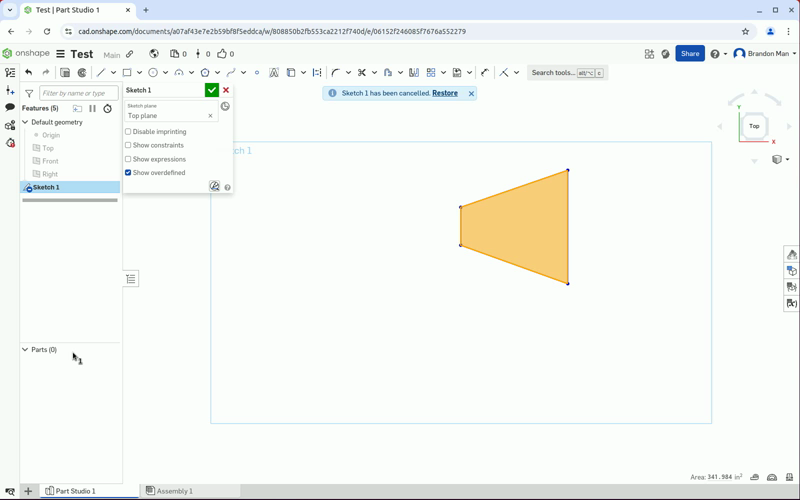
key(shift+y)
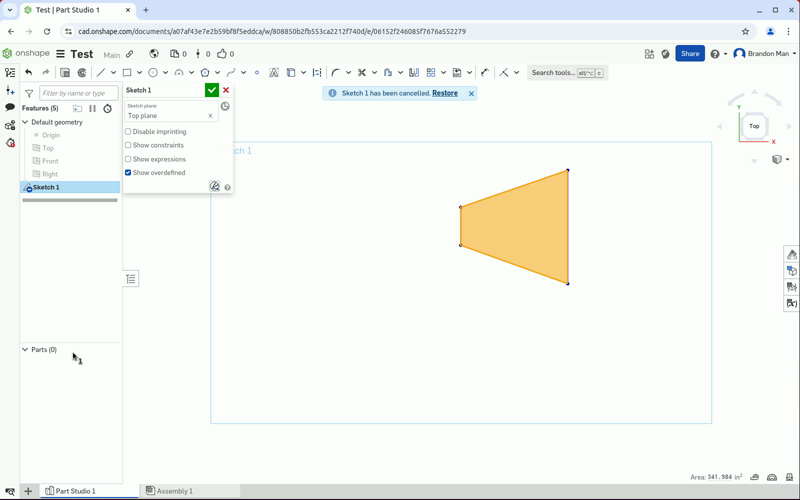
key(shift+e)
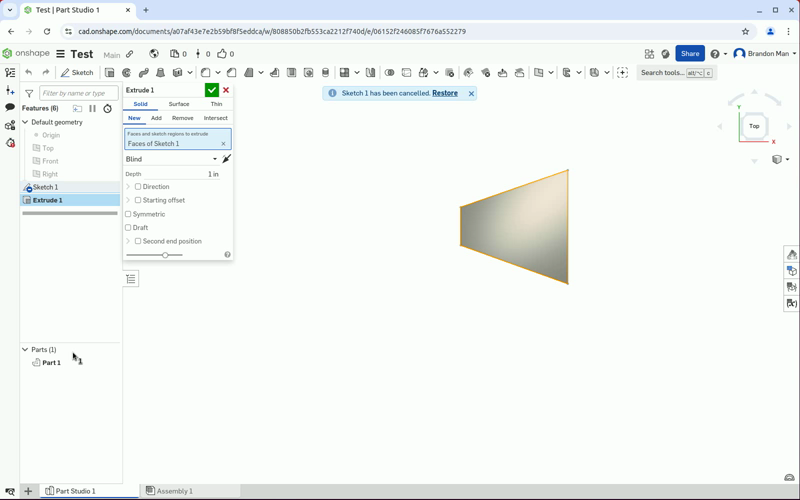
mouse_move(143, 106)
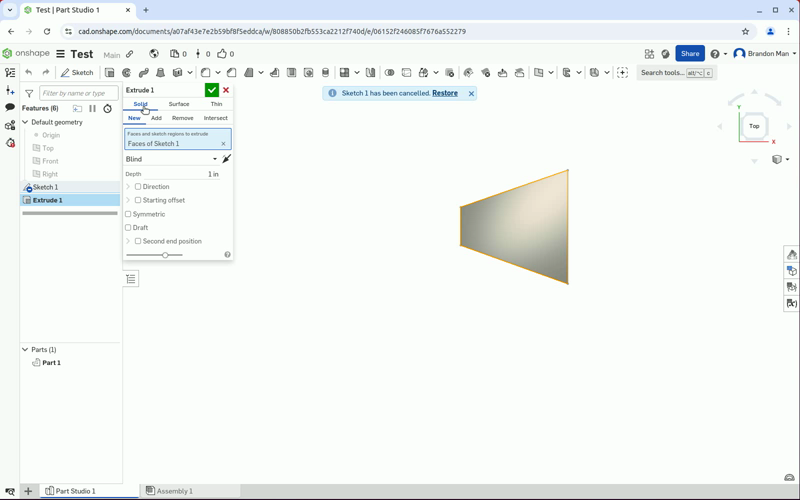
click(143, 106)
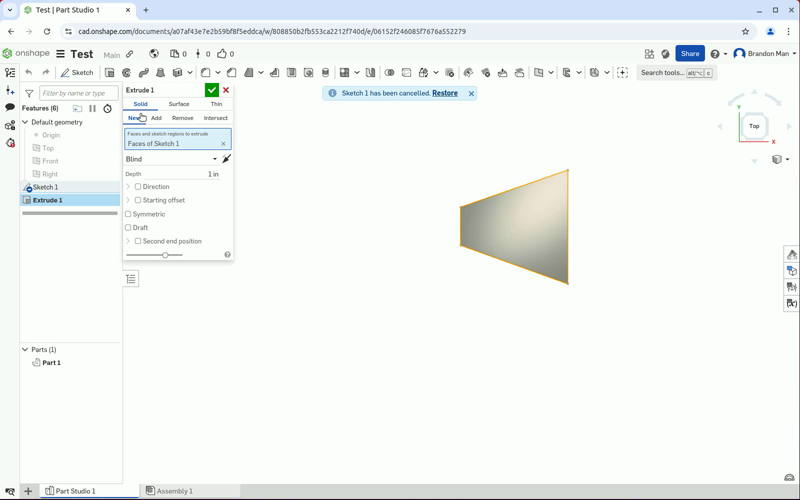
mouse_move(137, 120)
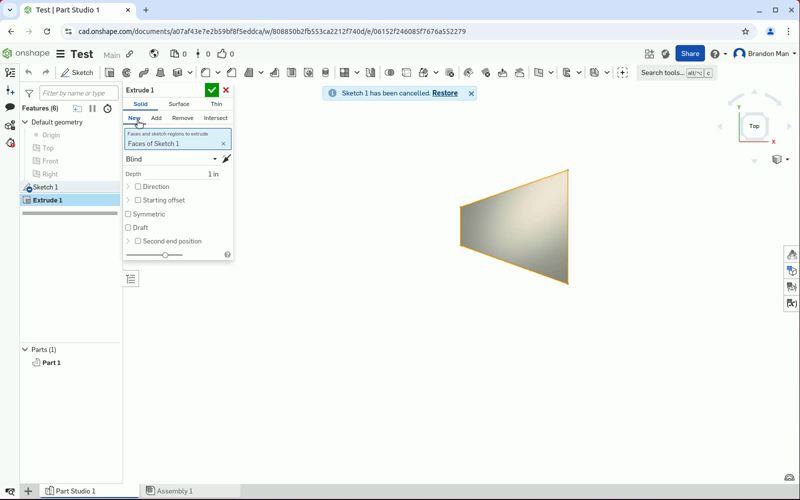
click(137, 120)
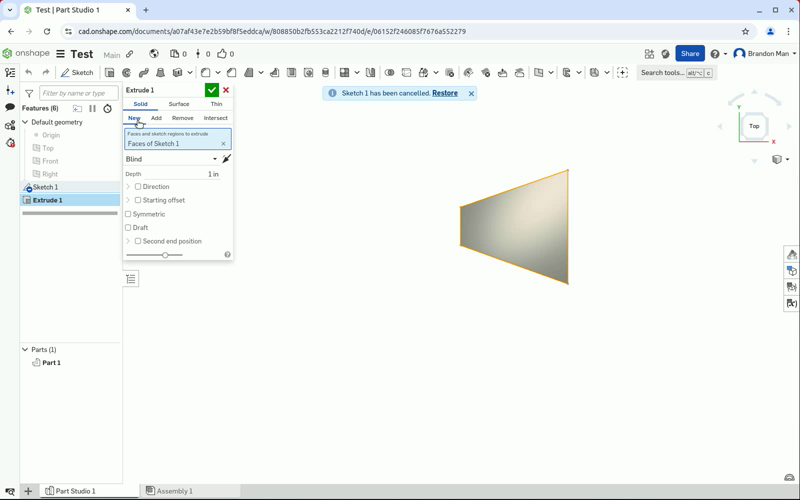
key(tab, 4)
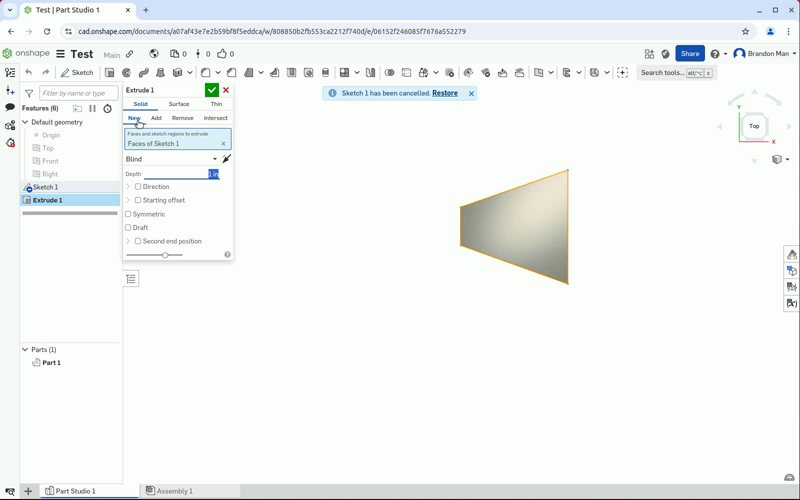
text(-23.108)
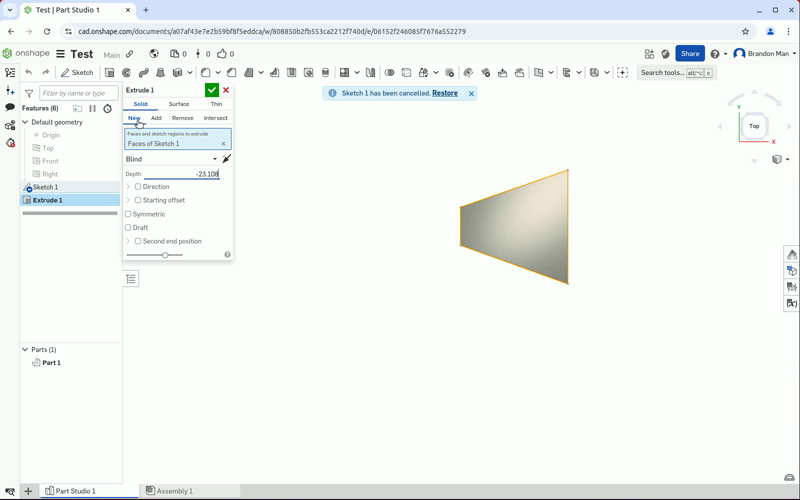
key(enter)
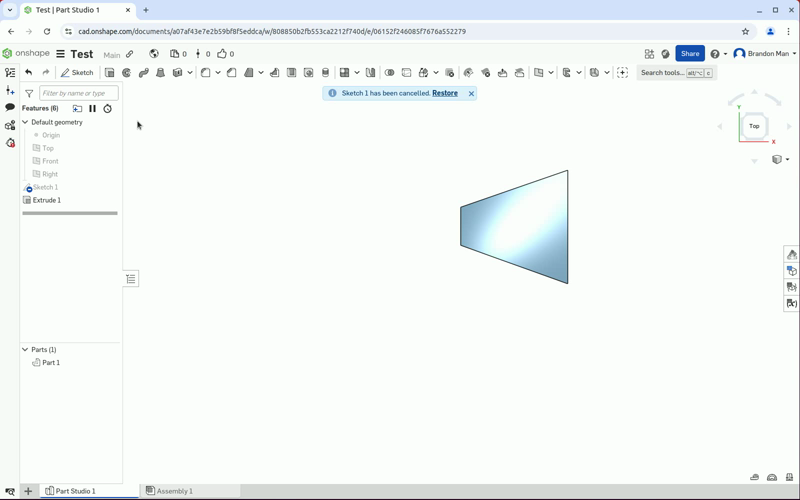
key(shift+h)
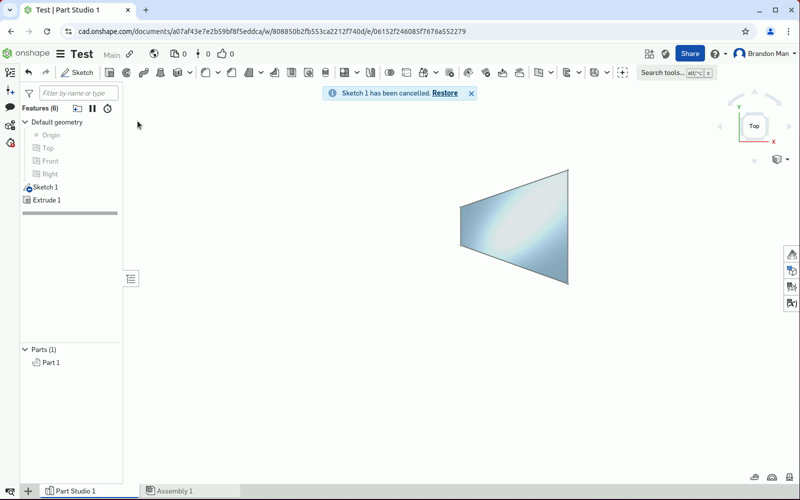
key(shift+h)
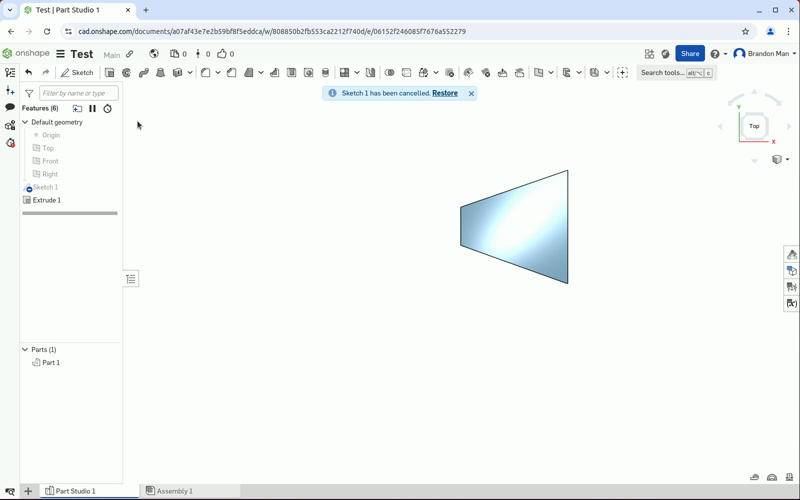
mouse_move(73, 189)
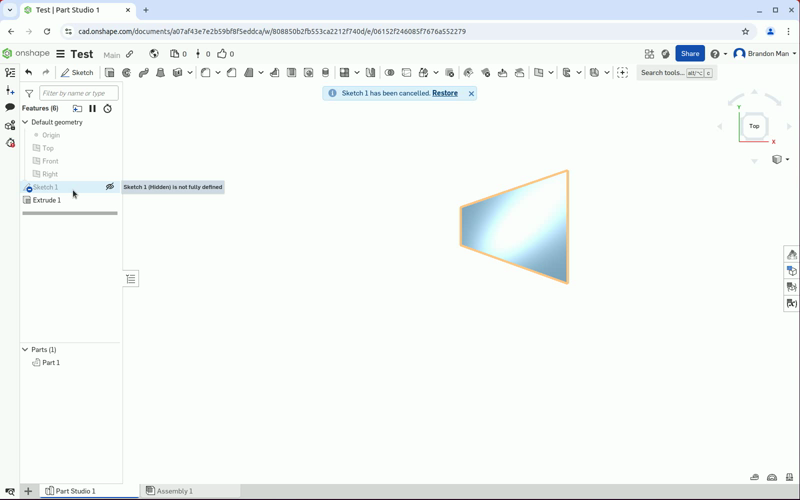
click(73, 189)
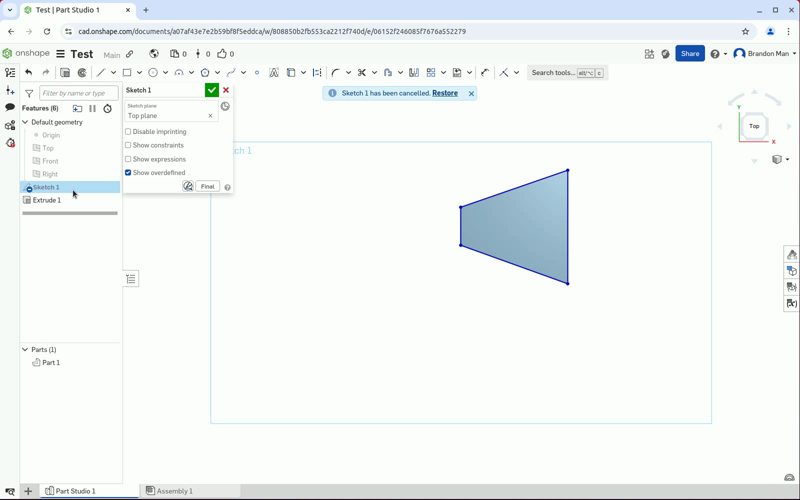
mouse_move(229, 92)
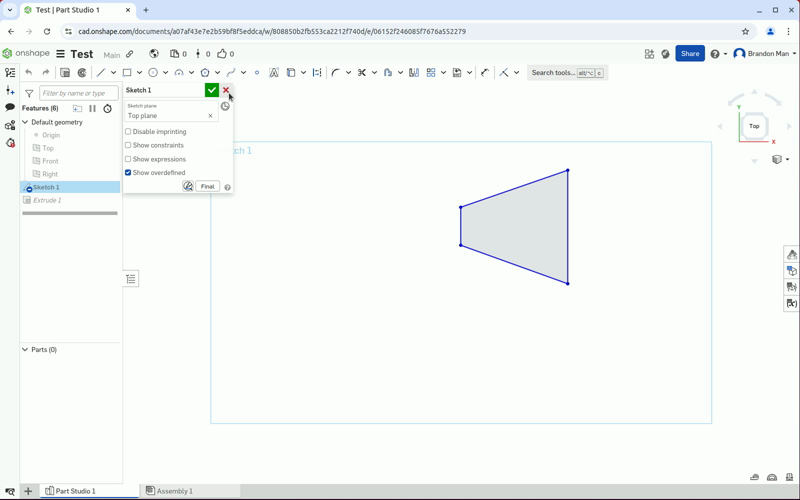
click(229, 92)
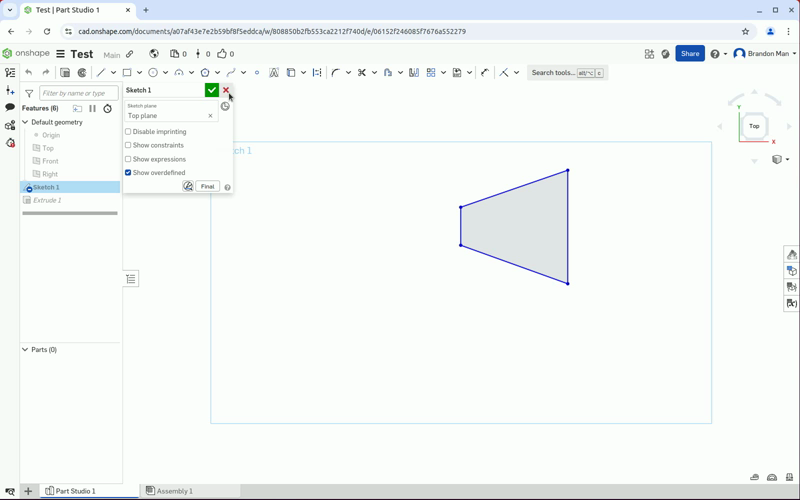
key(shift+s)
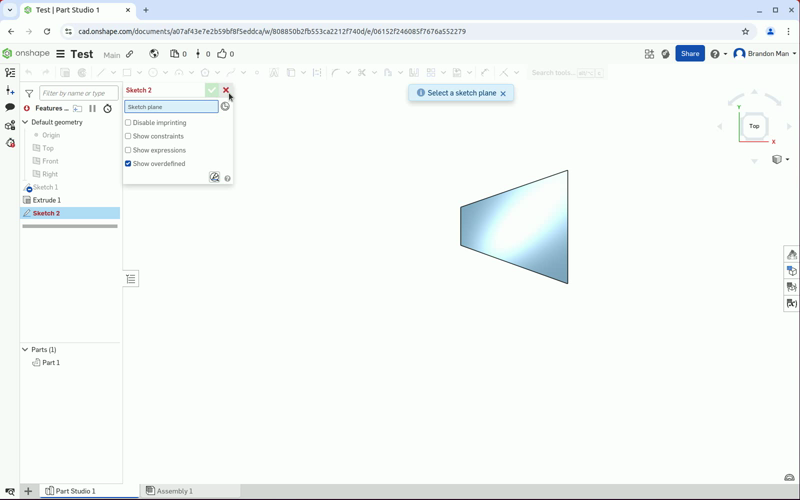
mouse_move(73, 150)
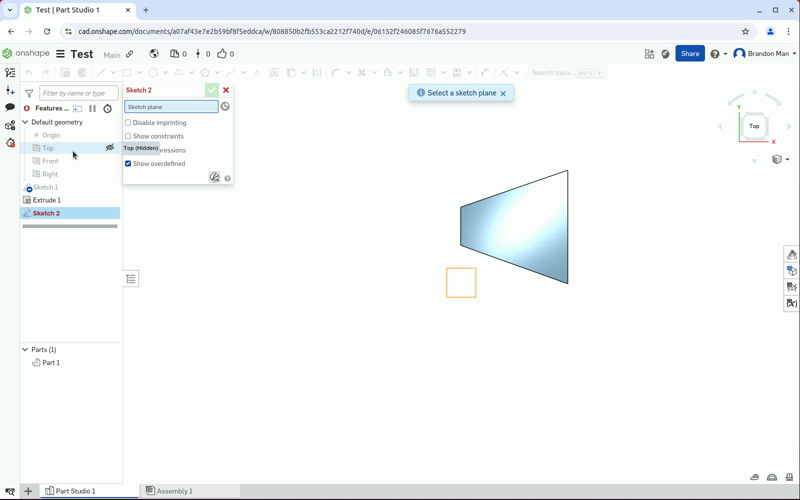
click(73, 150)
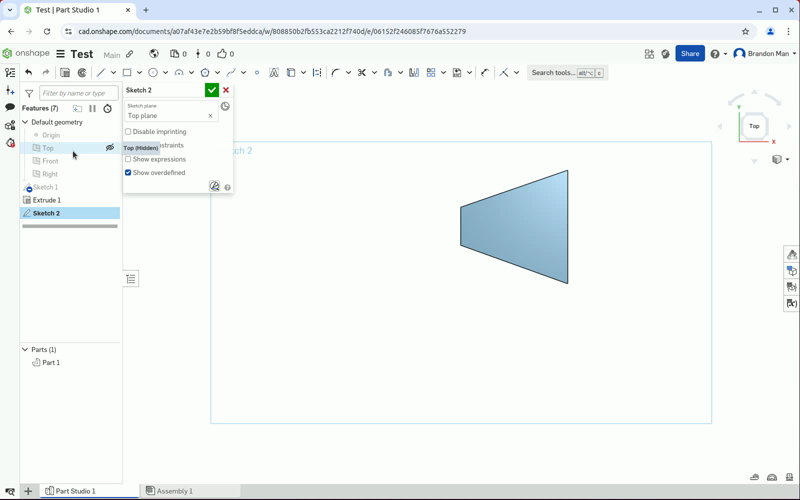
mouse_move(73, 352)
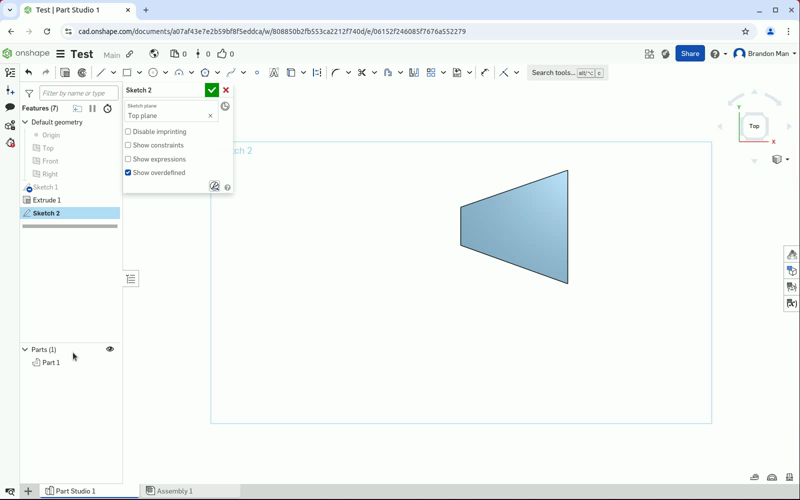
key(y)
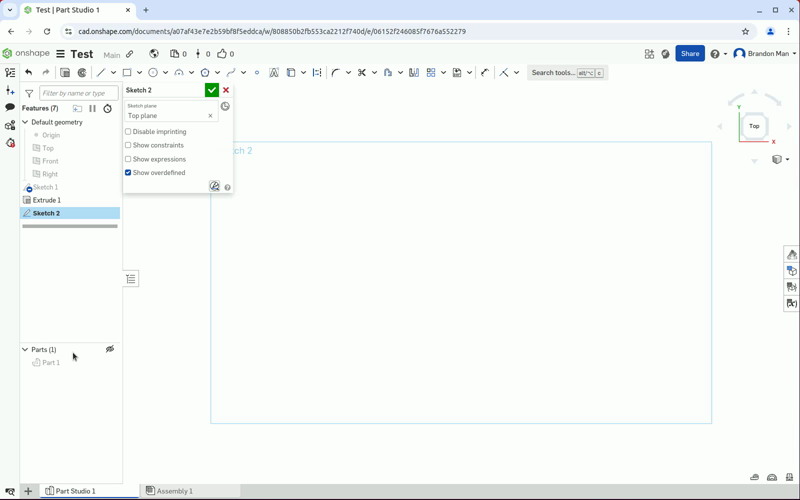
key(l)
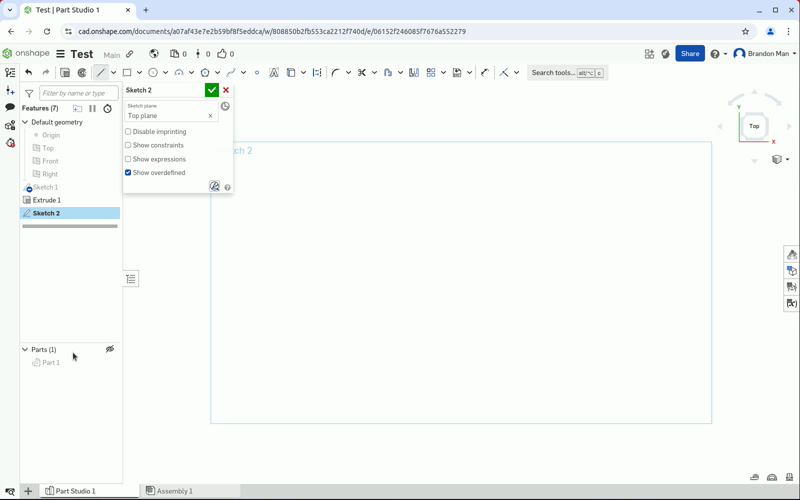
key_down(shift)
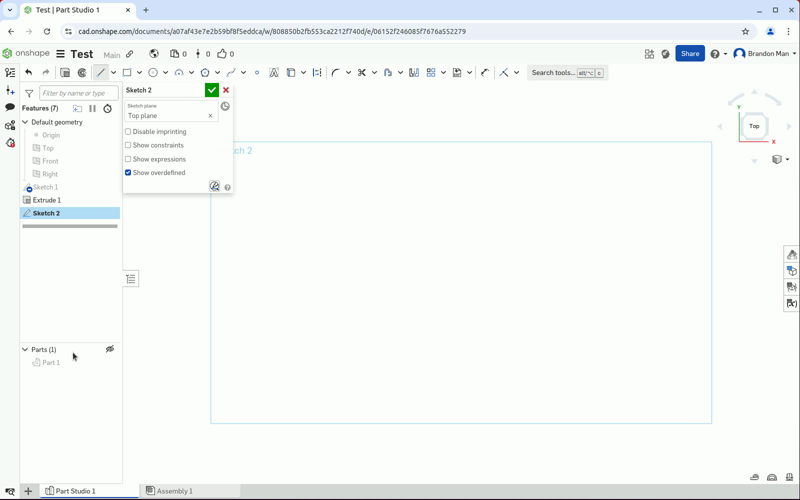
mouse_move(348, 282)
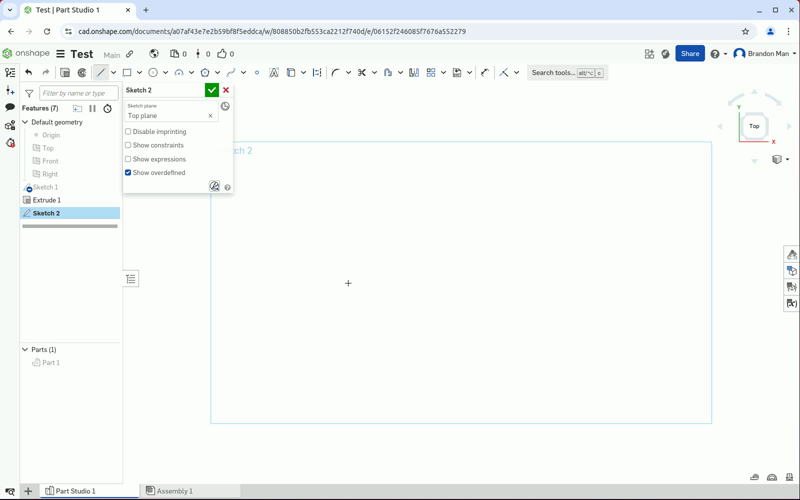
click(348, 282)
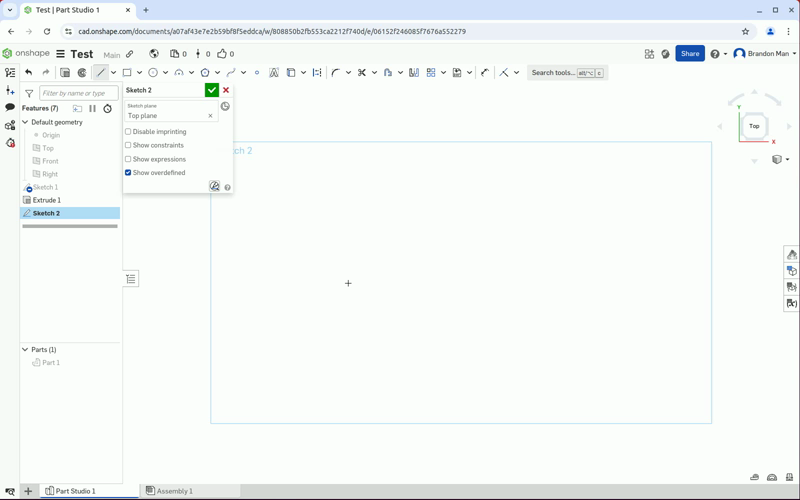
key_up(shift)
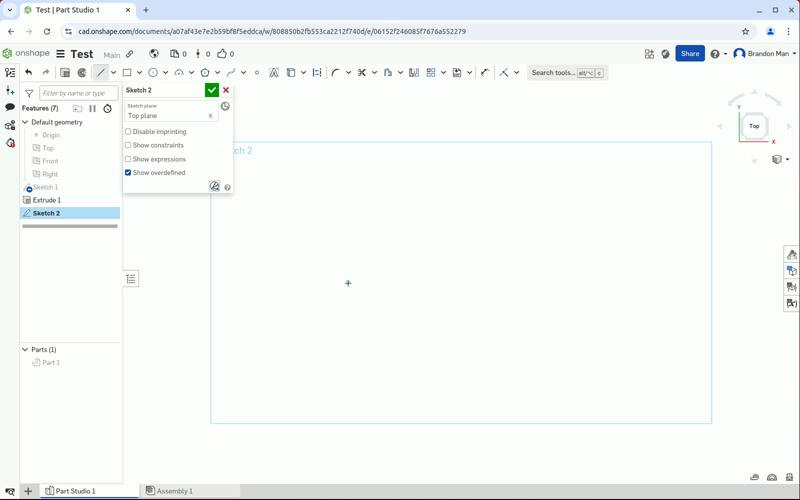
key_down(shift)
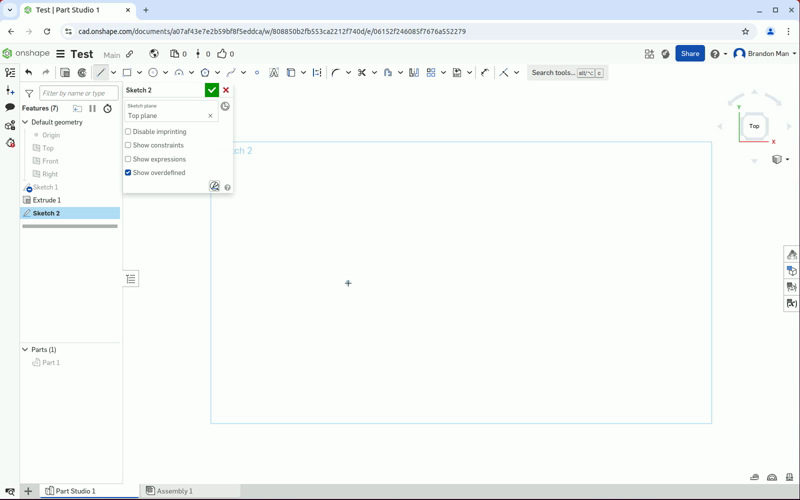
mouse_move(460, 282)
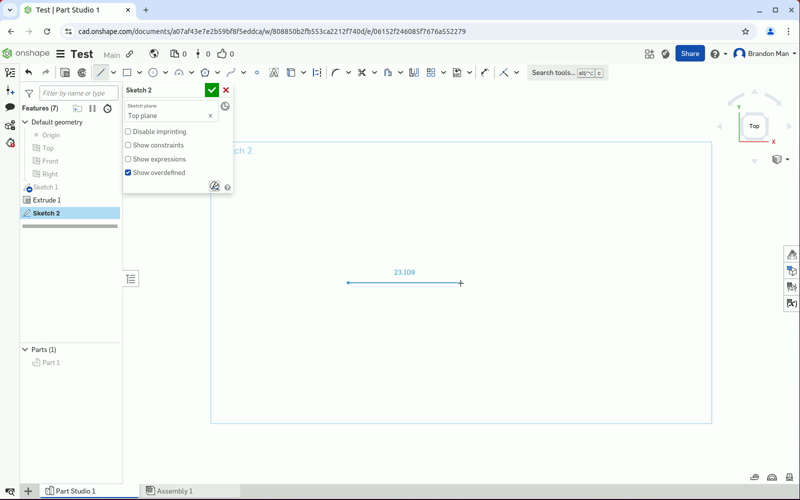
click(460, 282)
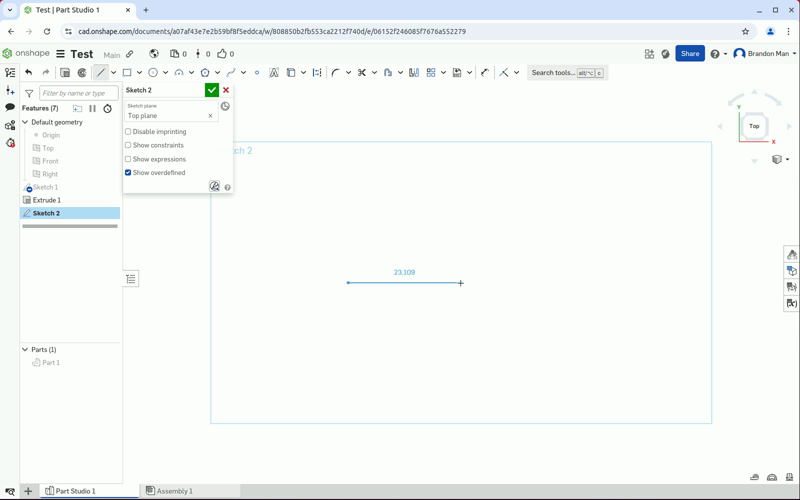
key_up(shift)
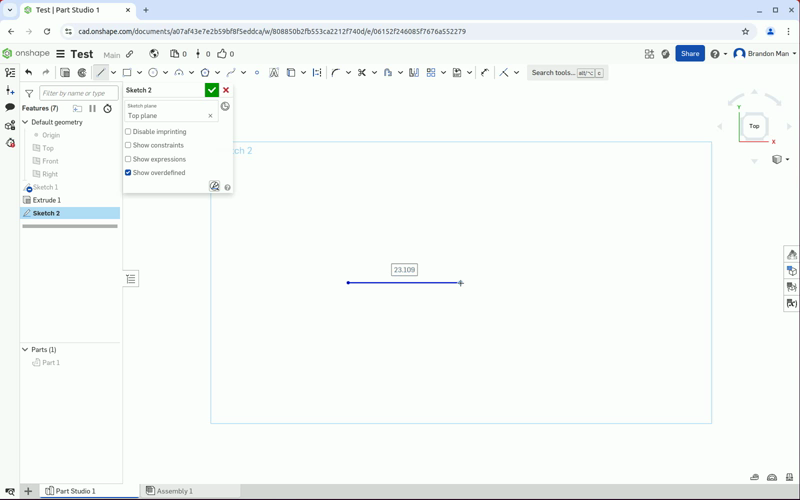
key_down(shift)
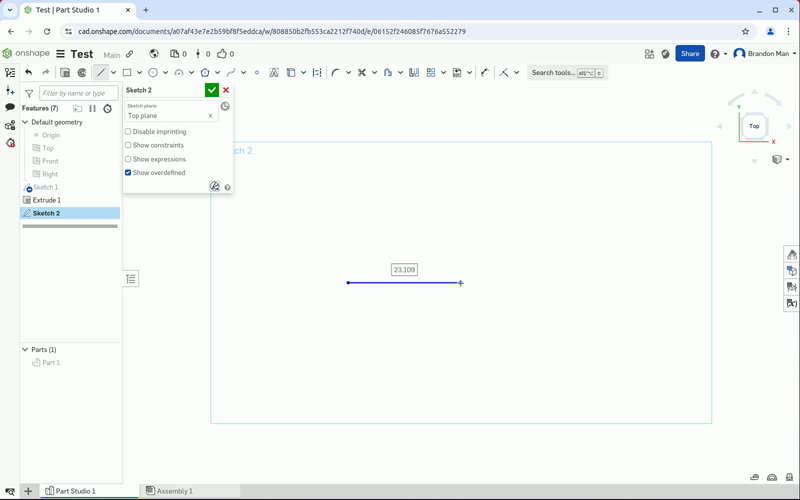
mouse_move(490, 282)
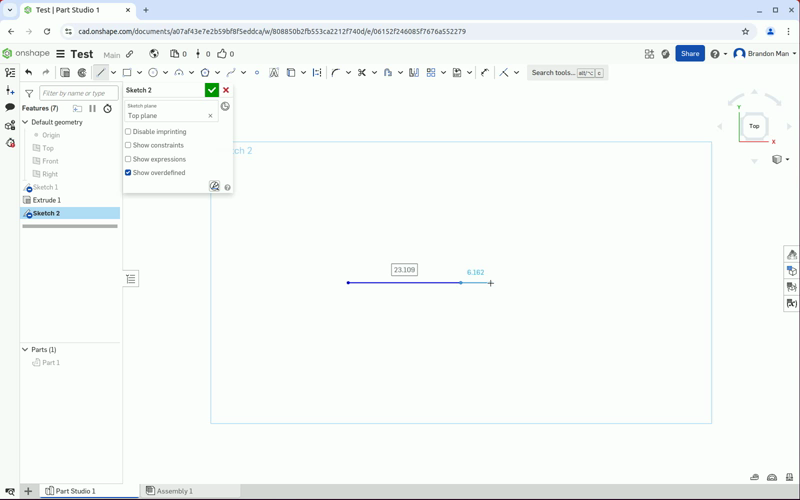
mouse_move(460, 245)
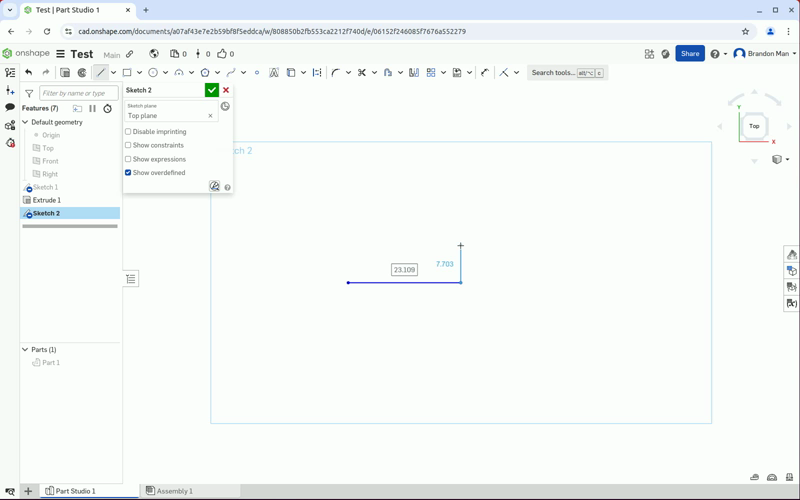
click(460, 245)
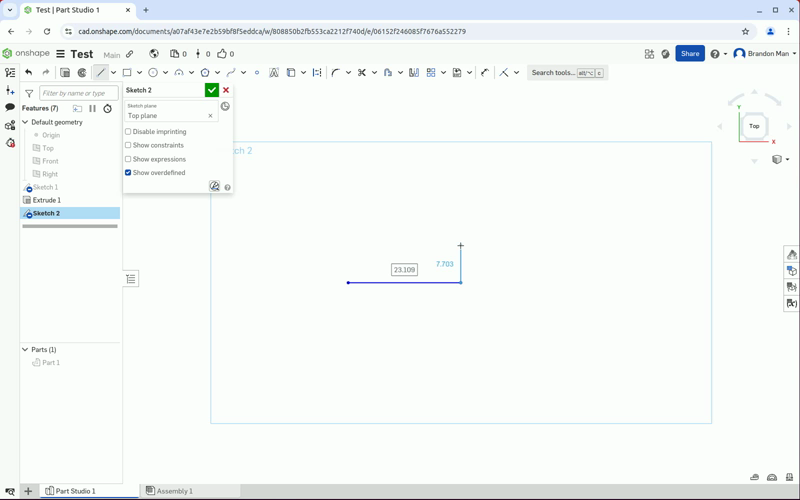
key_up(shift)
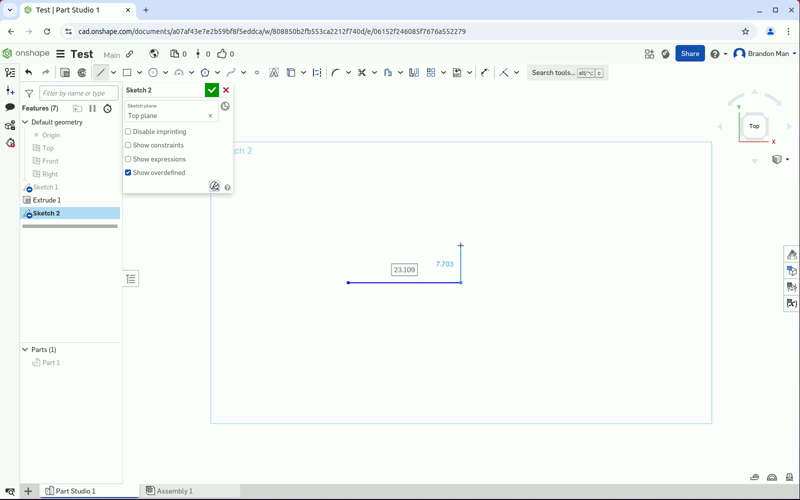
key_down(shift)
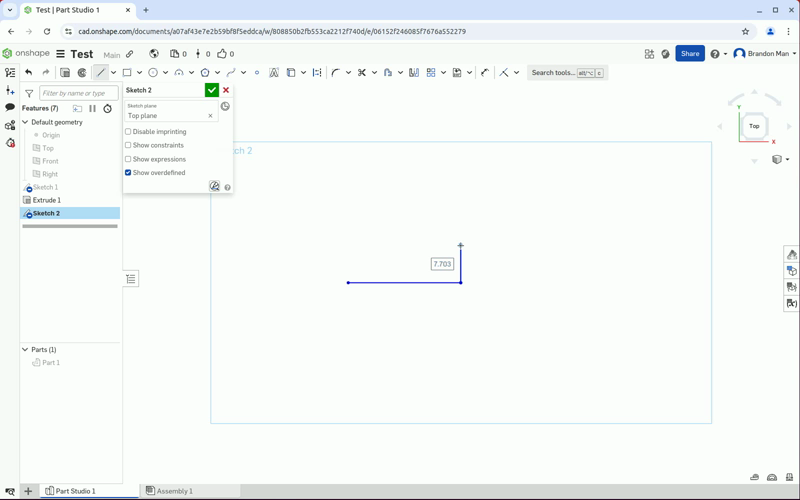
mouse_move(490, 245)
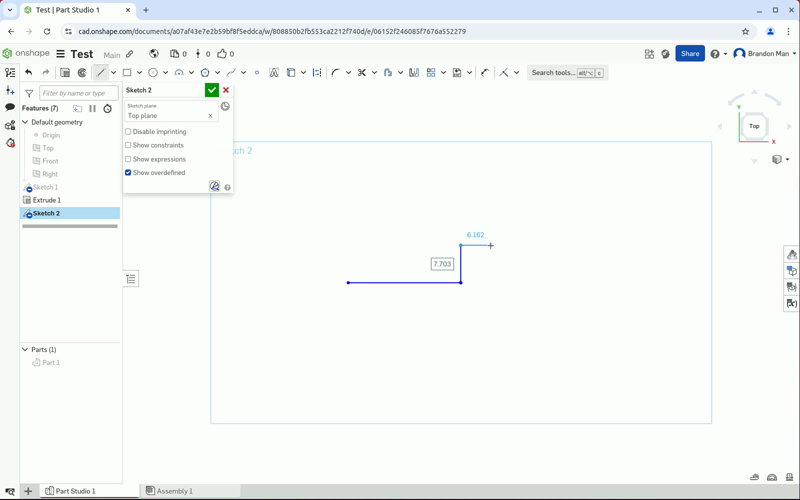
mouse_move(460, 208)
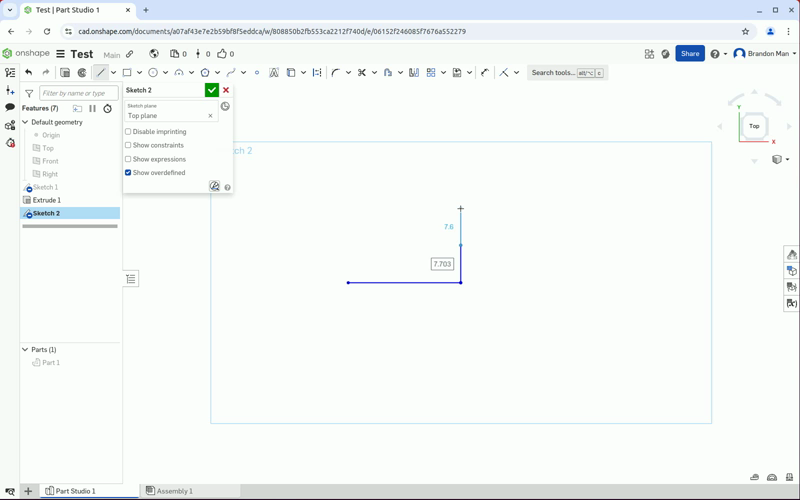
click(460, 208)
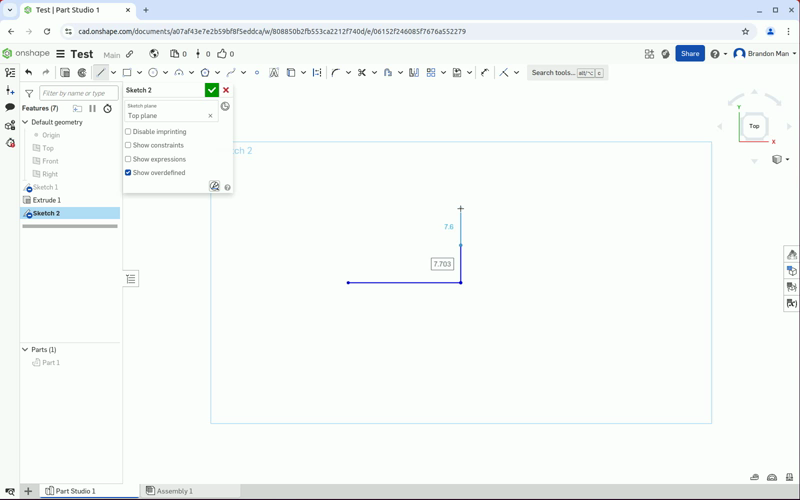
key_up(shift)
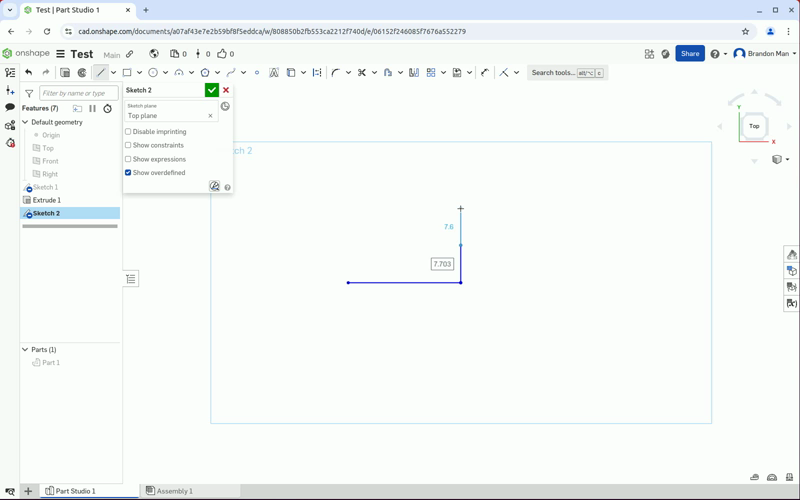
key_down(shift)
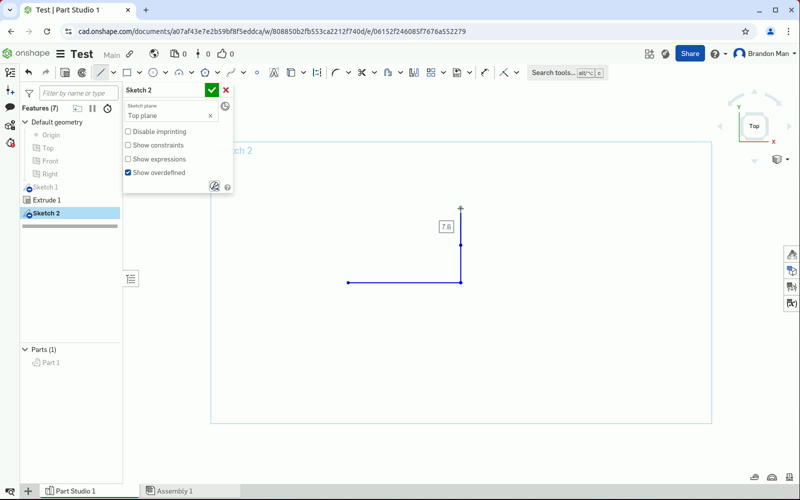
mouse_move(490, 208)
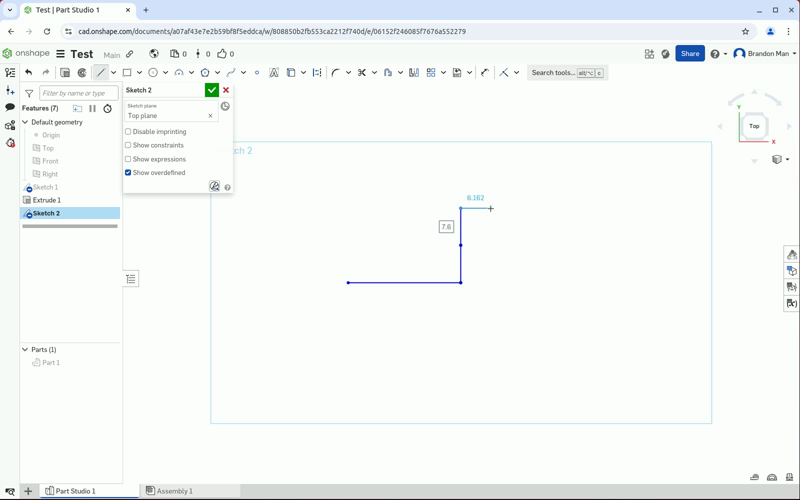
mouse_move(460, 170)
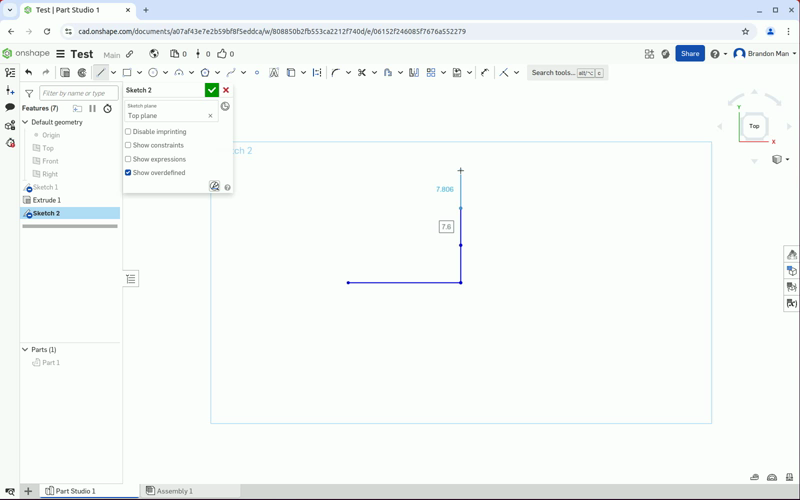
click(460, 170)
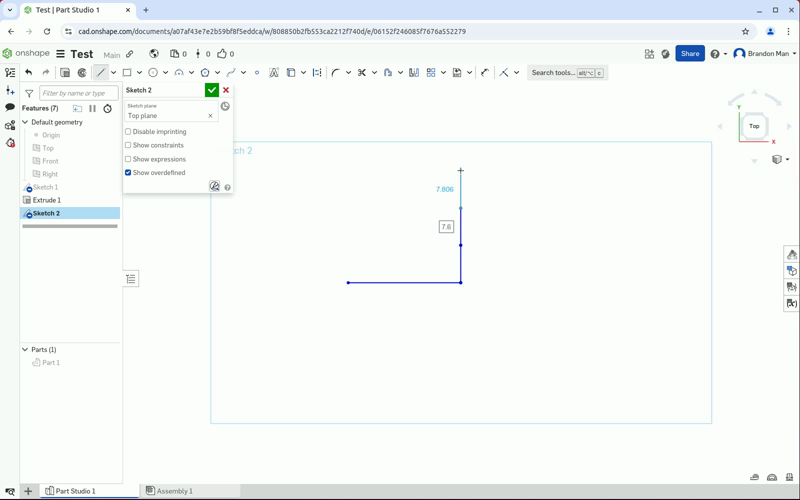
key_up(shift)
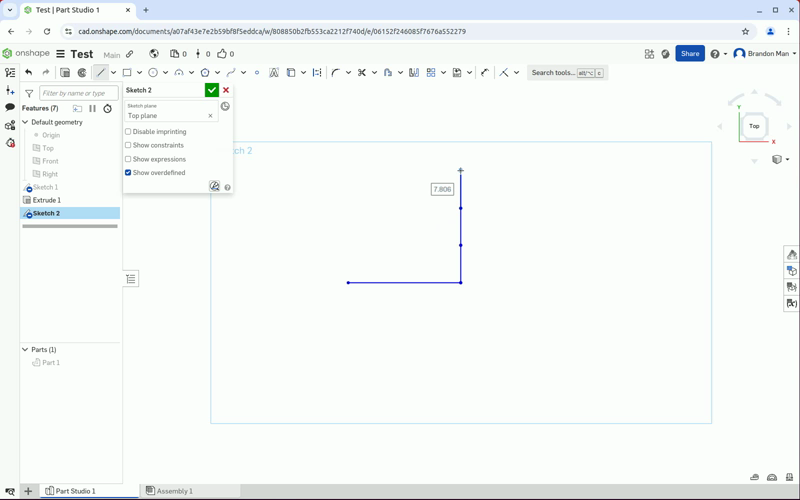
key_down(shift)
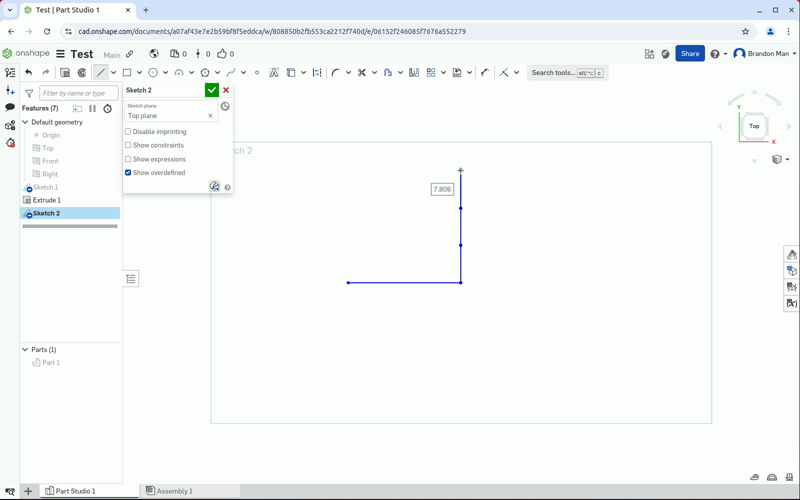
mouse_move(348, 170)
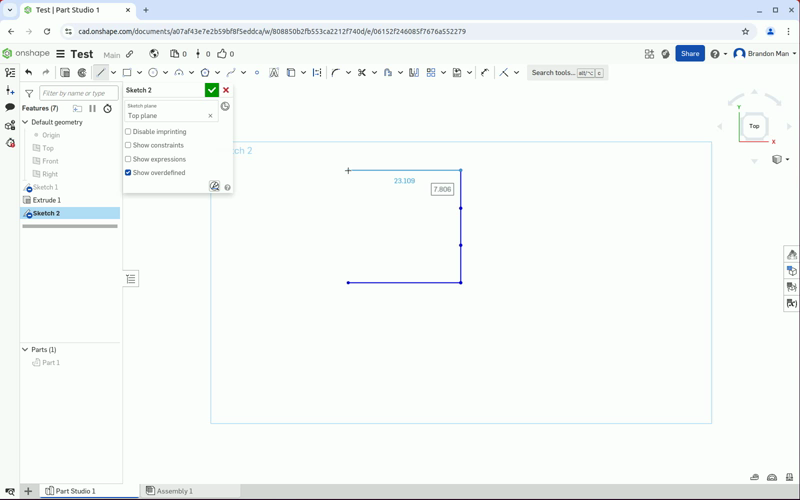
click(348, 170)
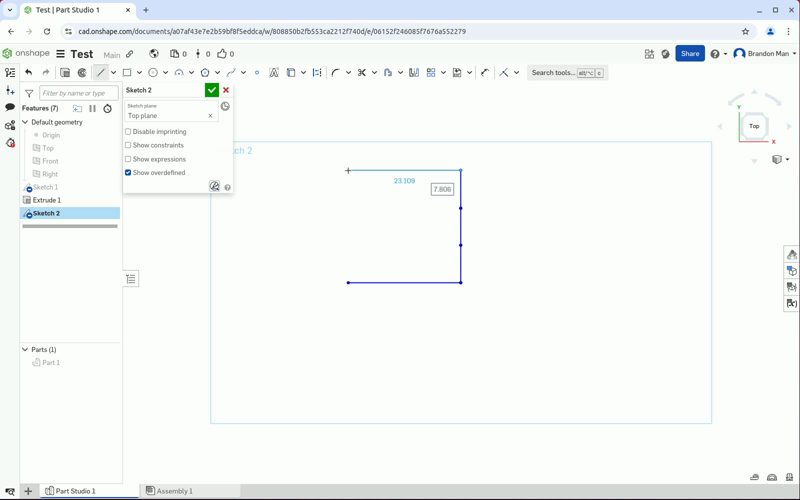
key_up(shift)
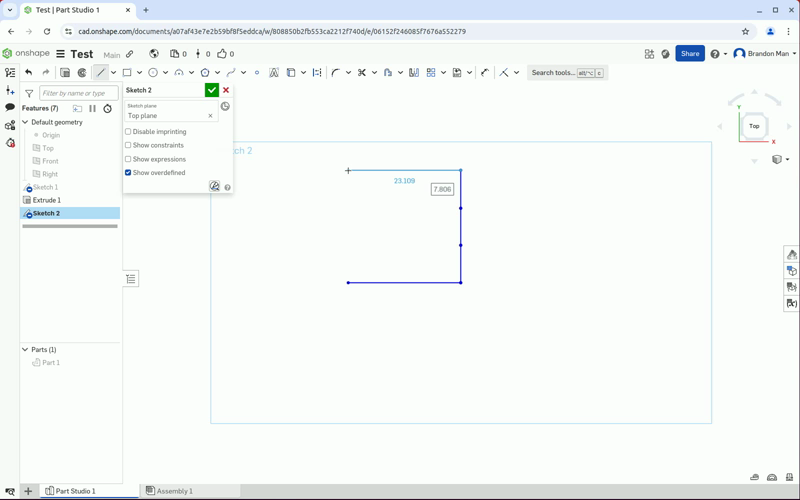
key_down(shift)
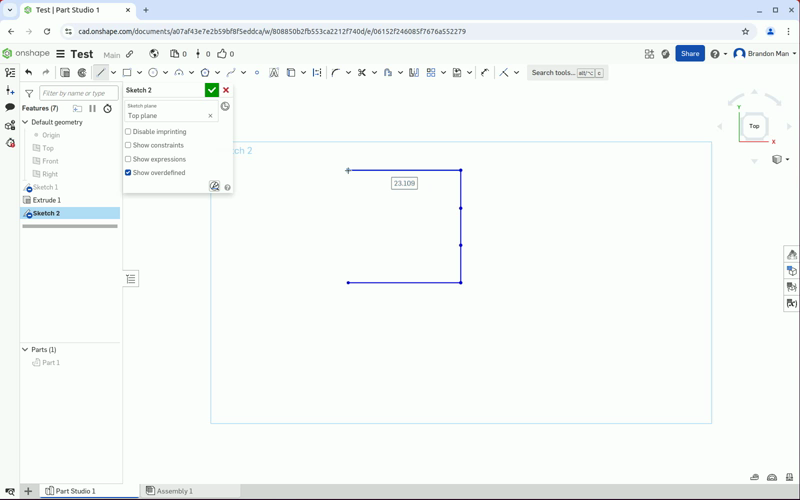
mouse_move(348, 282)
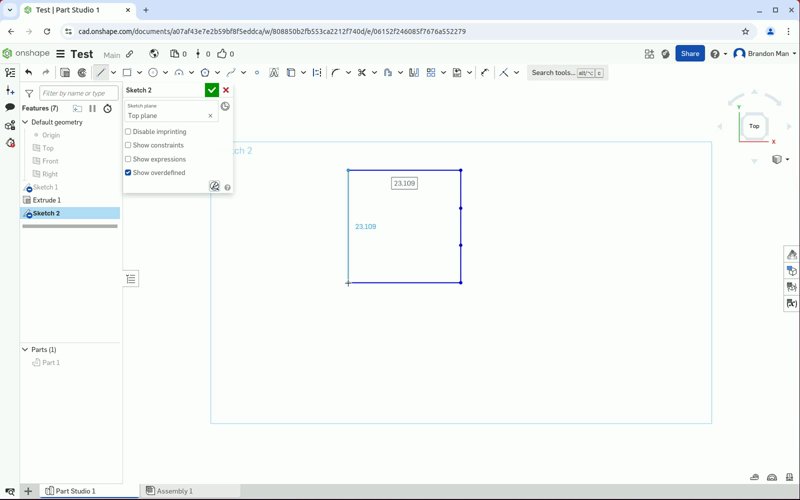
key_up(shift)
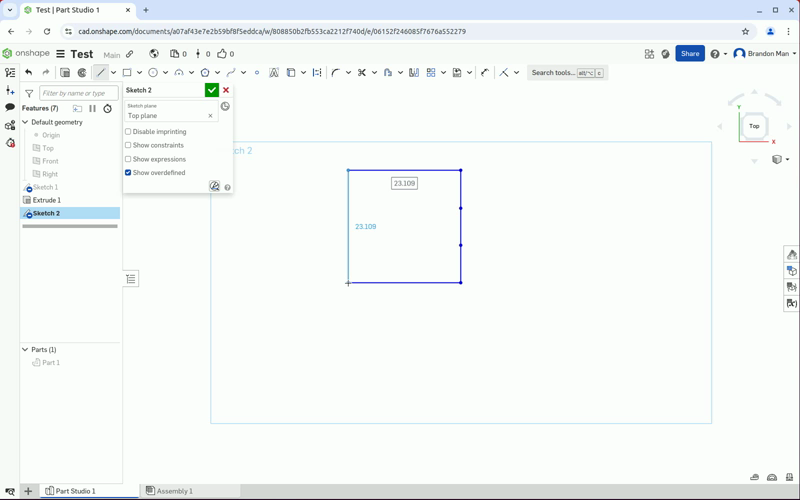
click(348, 282)
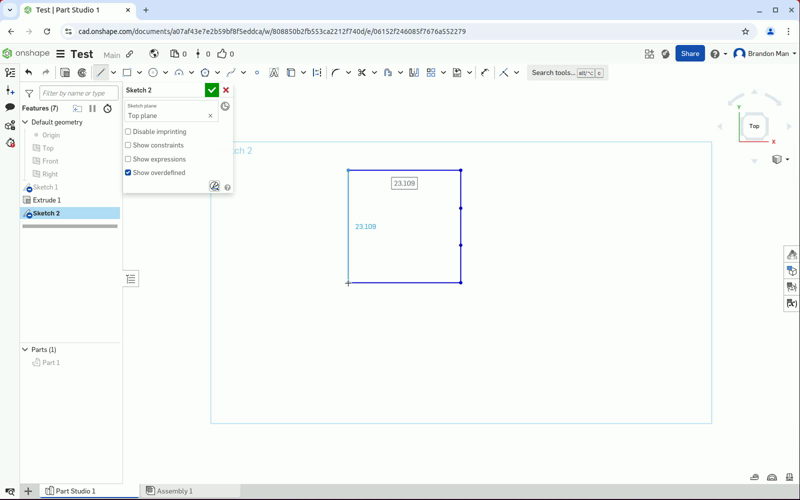
key(esc)
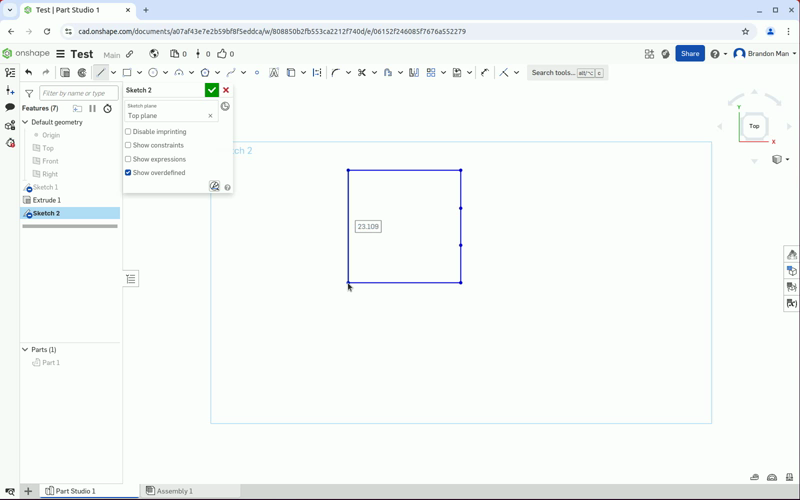
mouse_move(444, 235)
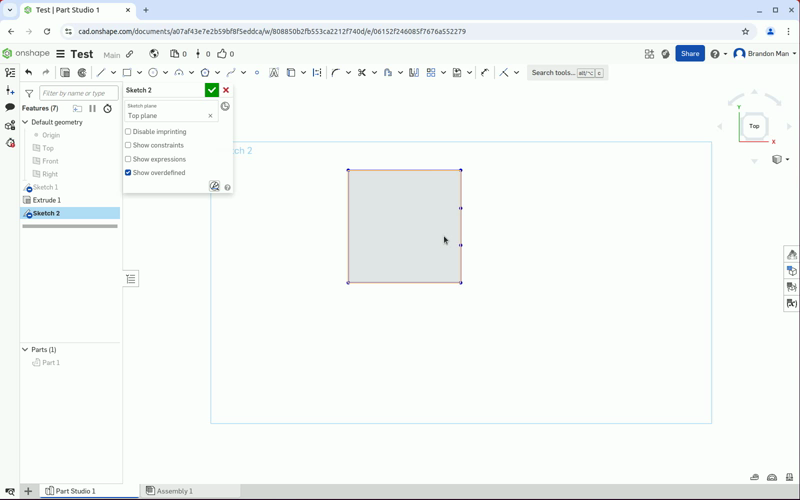
click(444, 235)
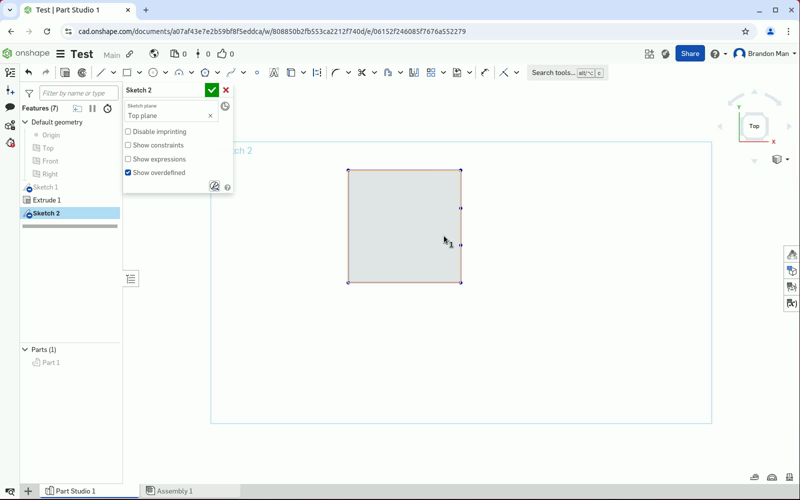
mouse_move(73, 352)
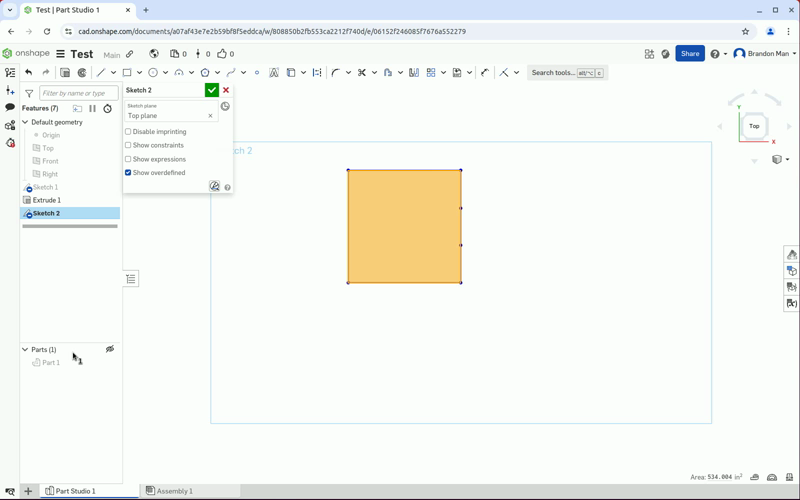
key(shift+y)
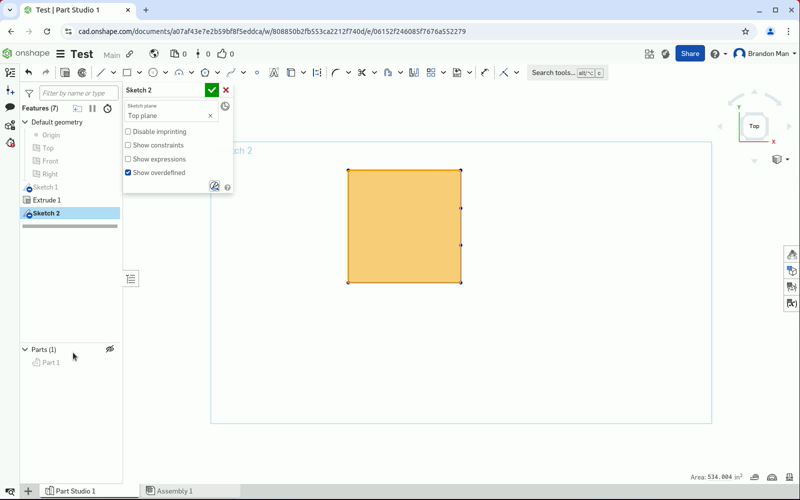
key(shift+e)
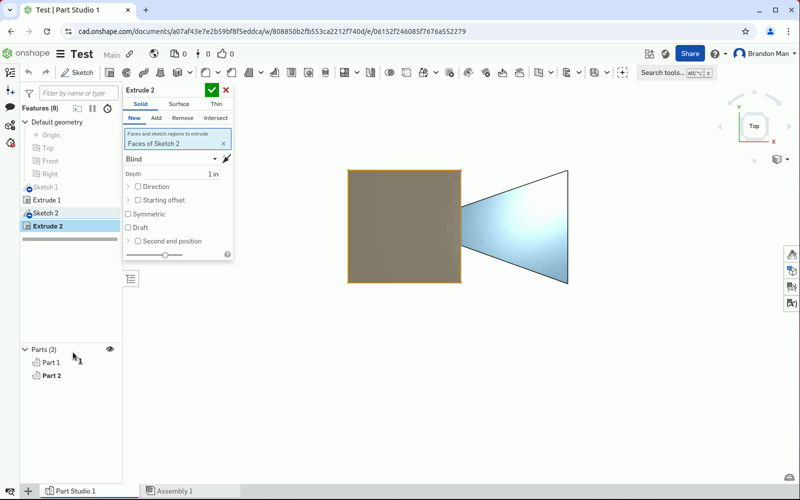
mouse_move(143, 106)
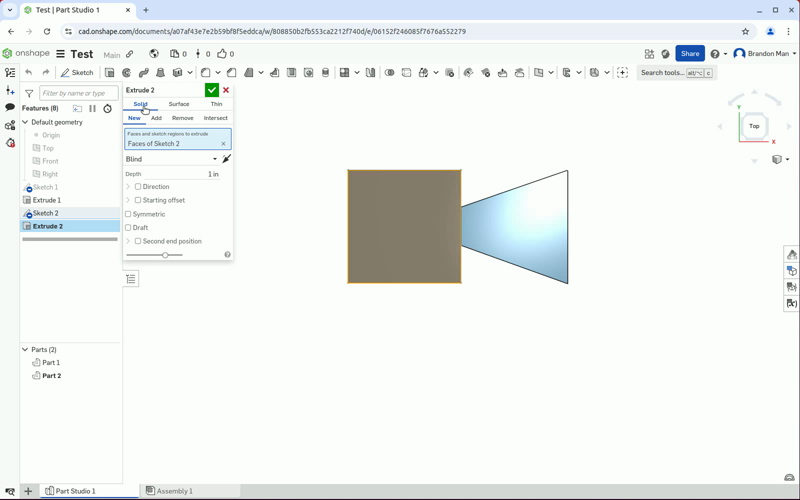
click(143, 106)
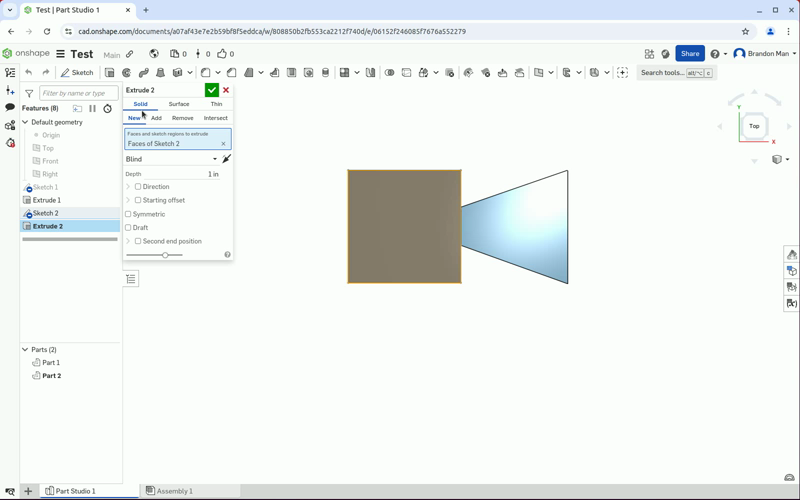
mouse_move(137, 120)
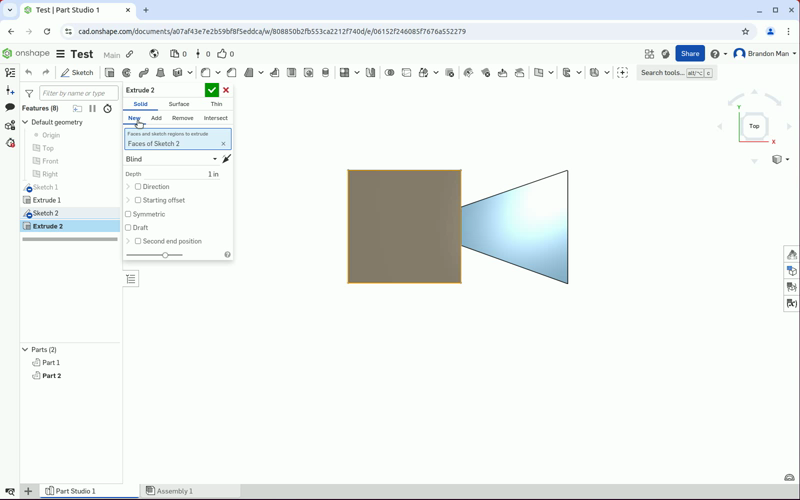
click(137, 120)
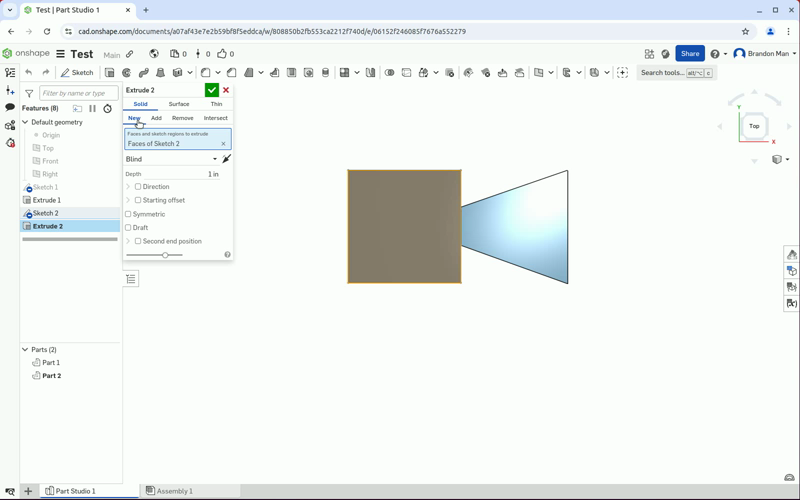
key(tab, 4)
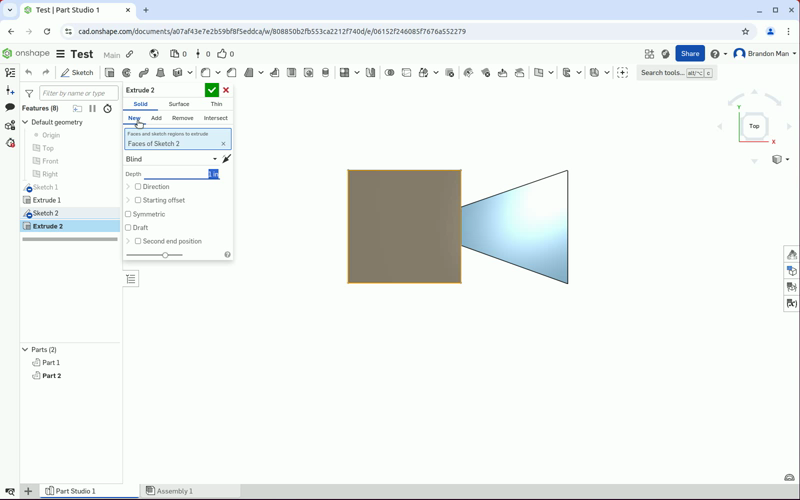
text(-23.108)
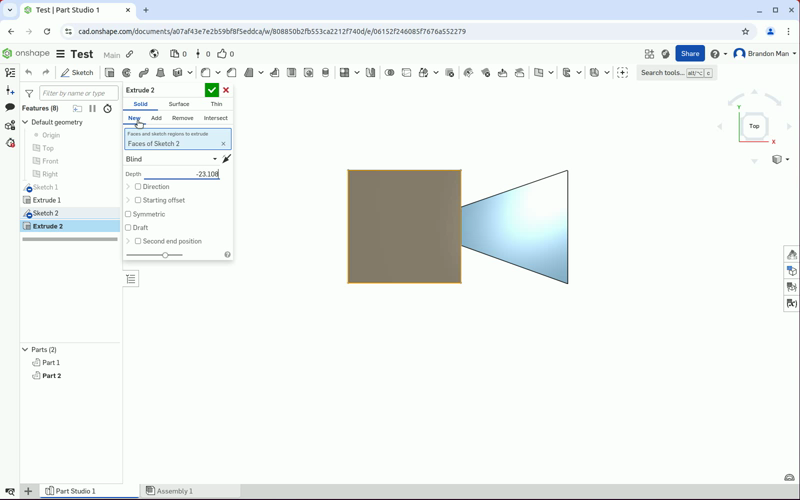
key(enter)
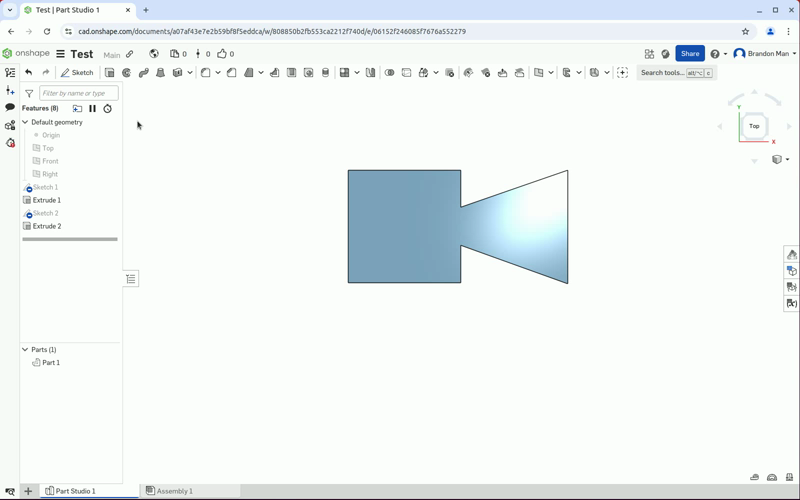
key(shift+h)
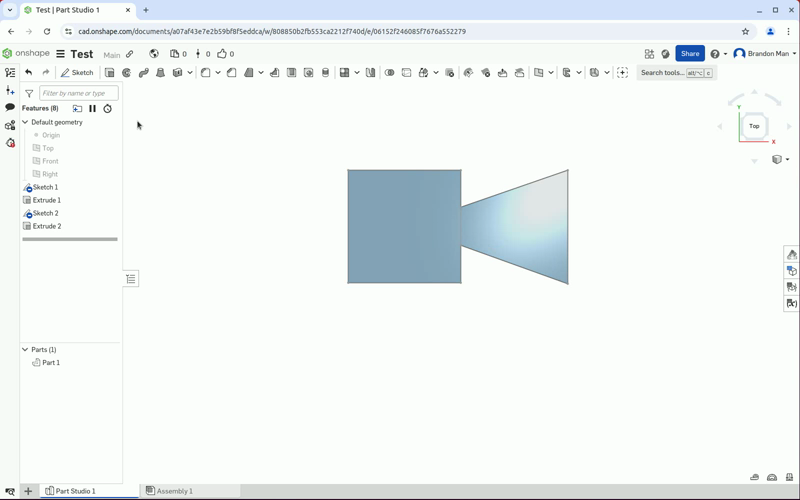
key(shift+h)
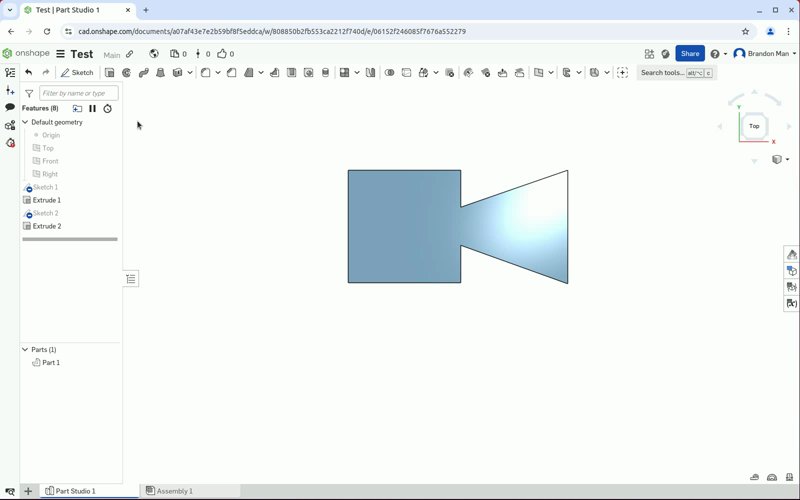
mouse_move(73, 189)
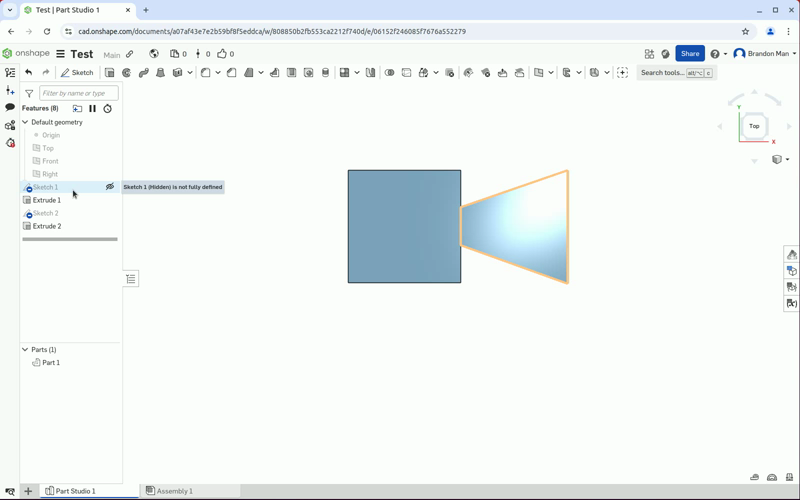
click(73, 189)
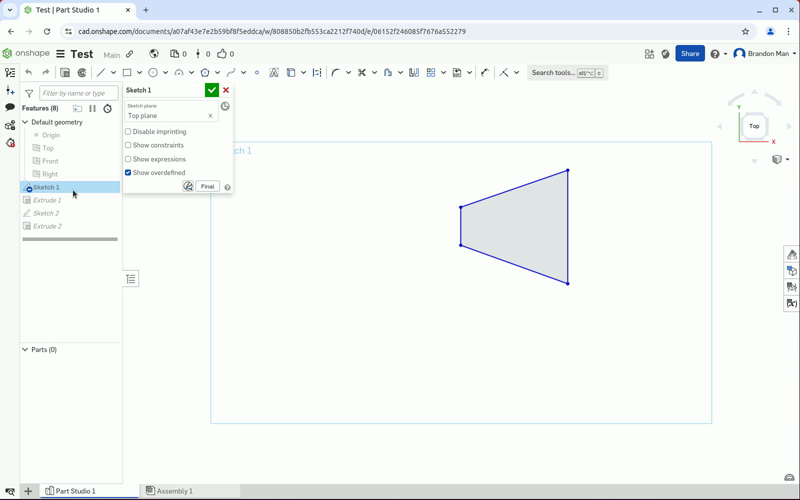
mouse_move(229, 92)
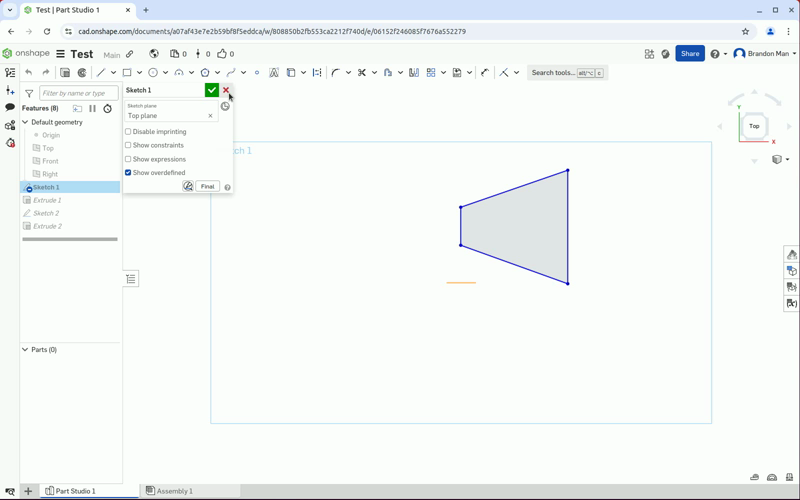
click(229, 92)
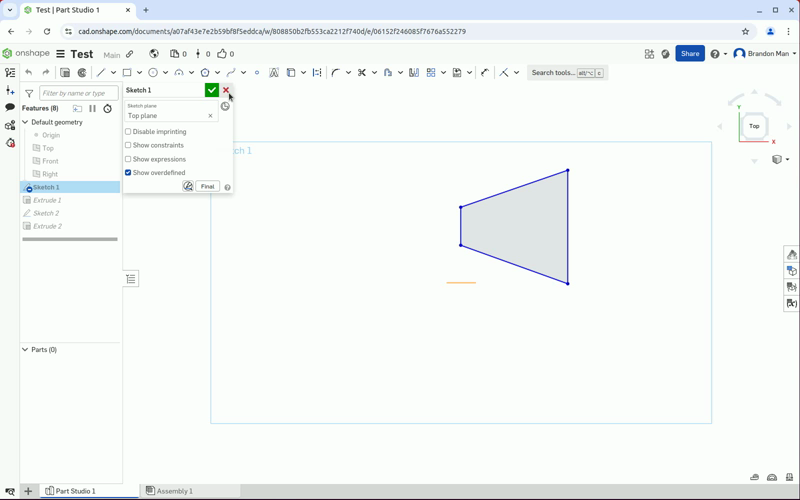
key(shift+s)
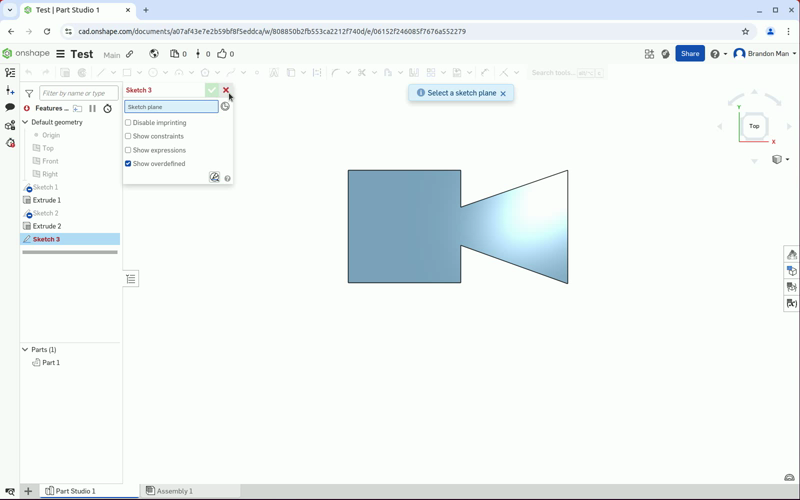
mouse_move(73, 150)
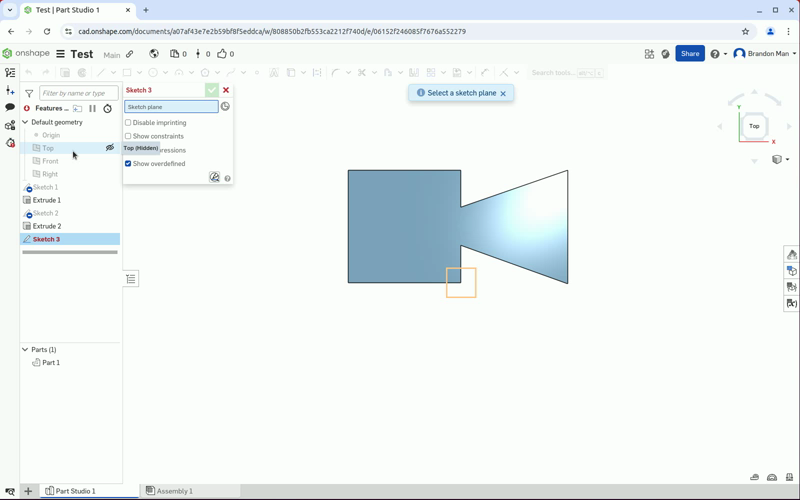
click(73, 150)
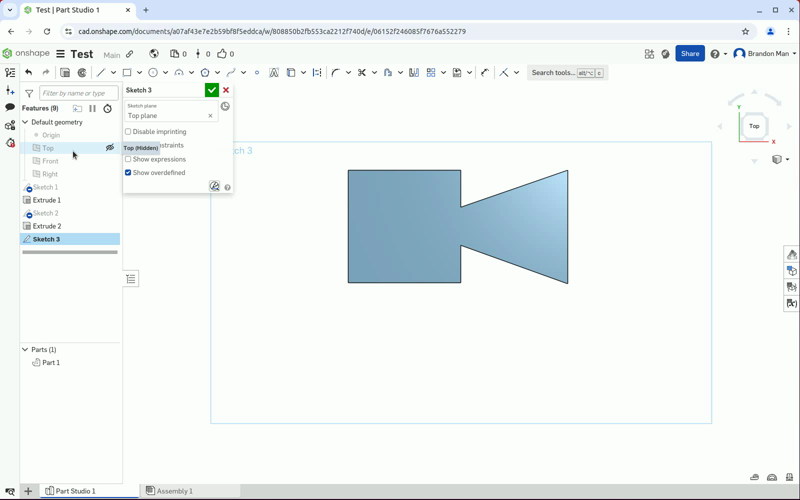
mouse_move(73, 352)
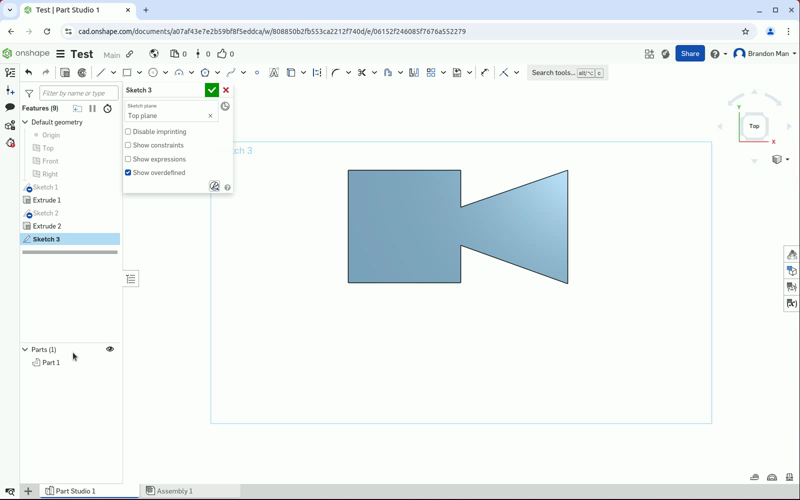
key(y)
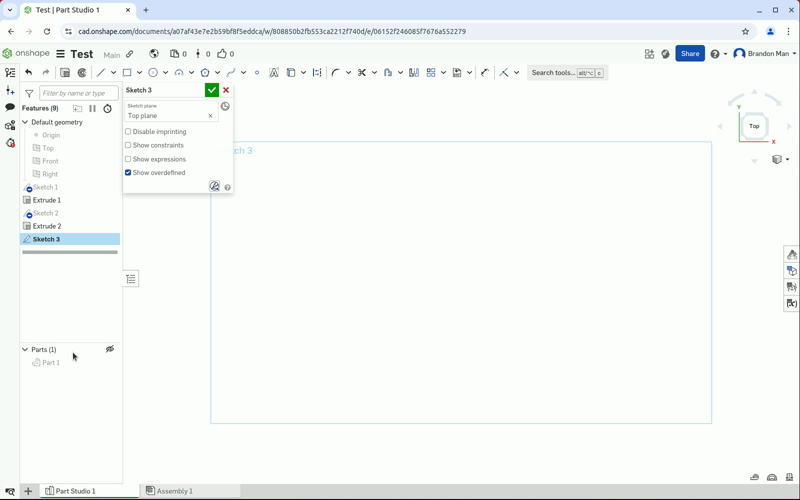
key(l)
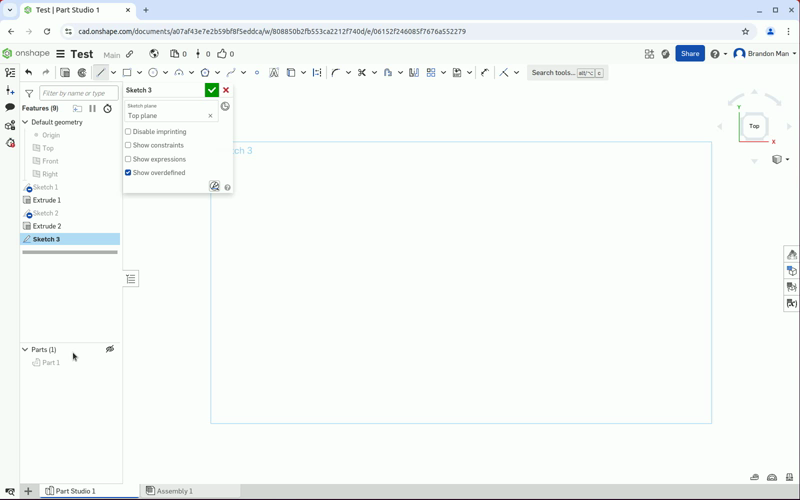
key_down(shift)
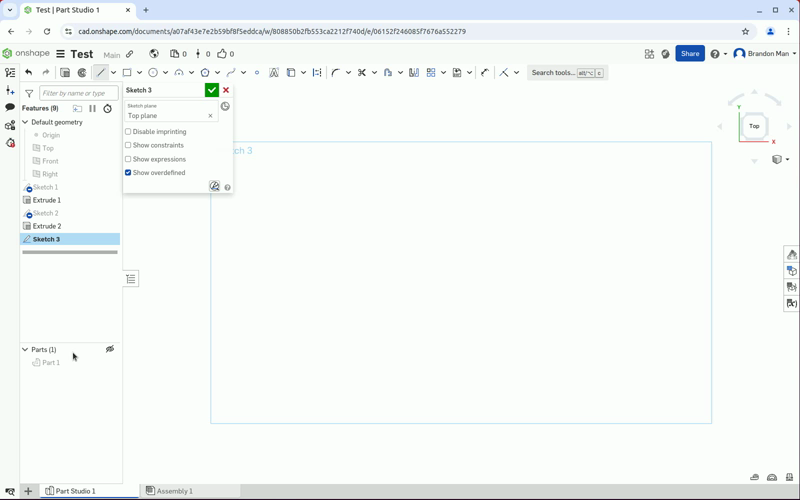
mouse_move(460, 245)
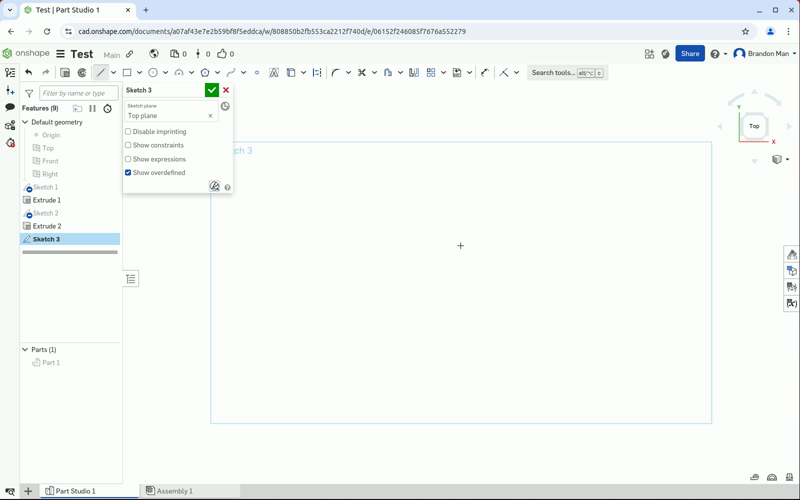
click(460, 245)
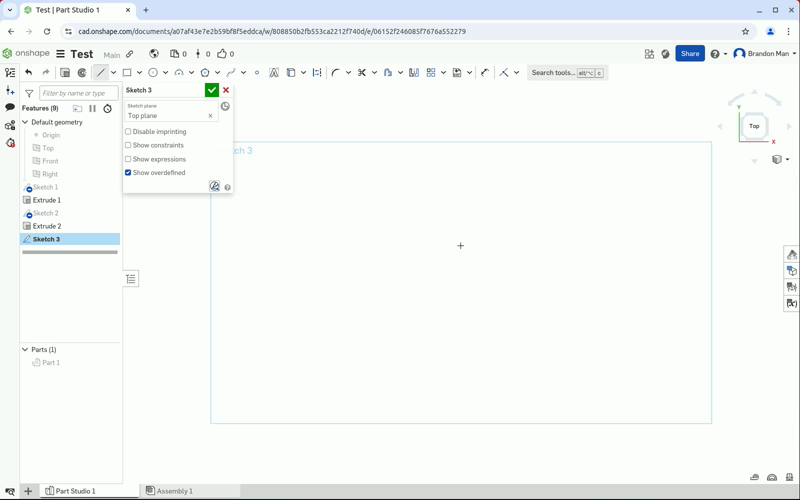
key_up(shift)
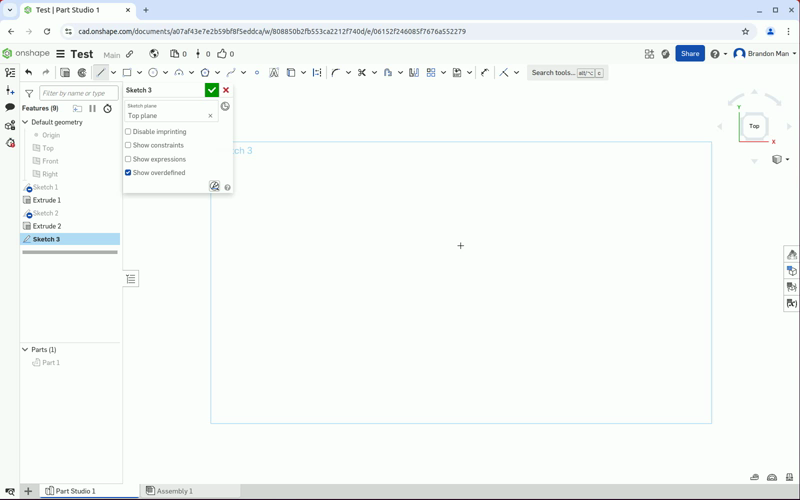
key_down(shift)
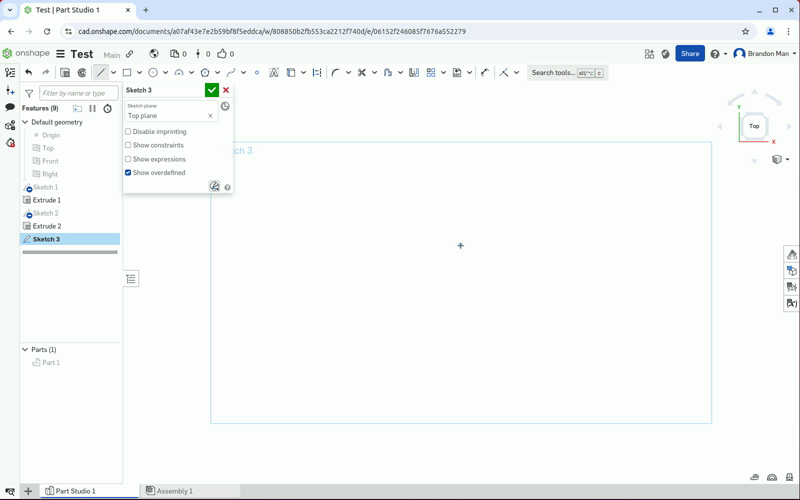
mouse_move(567, 283)
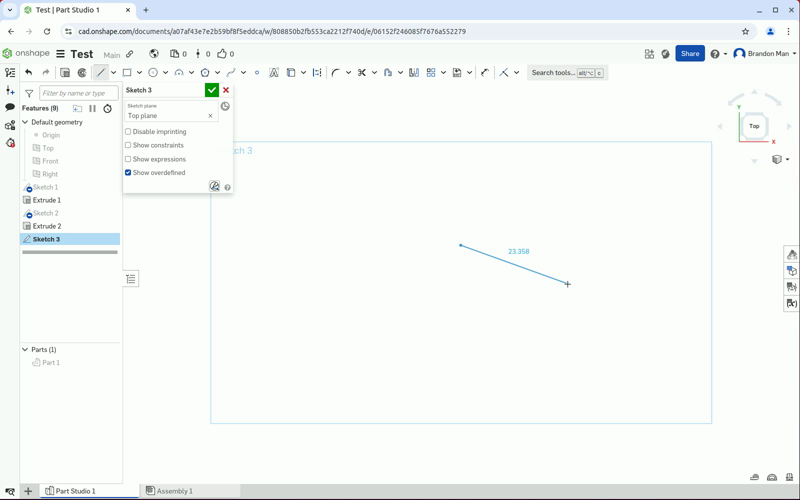
click(567, 283)
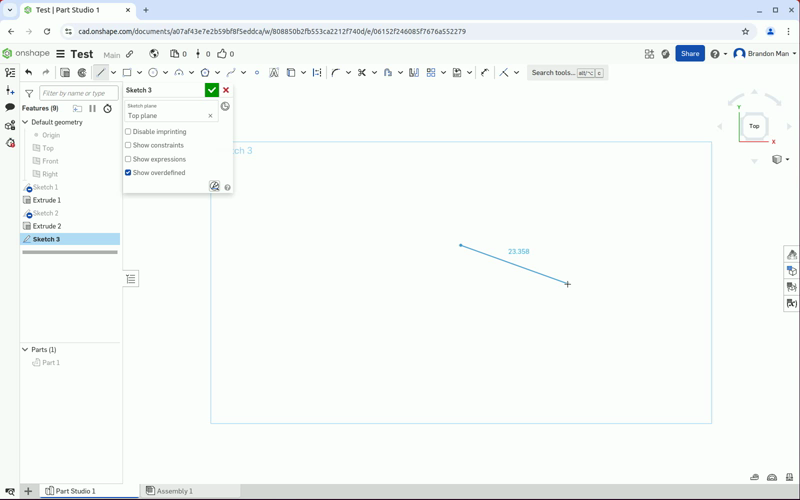
key_up(shift)
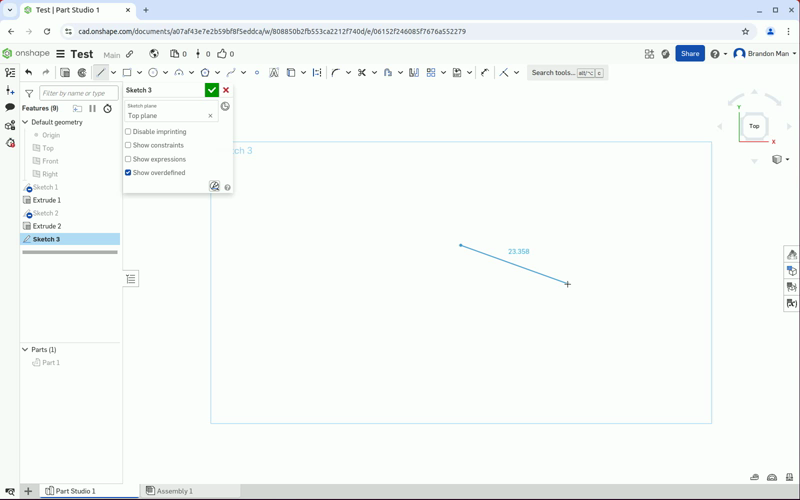
key_down(shift)
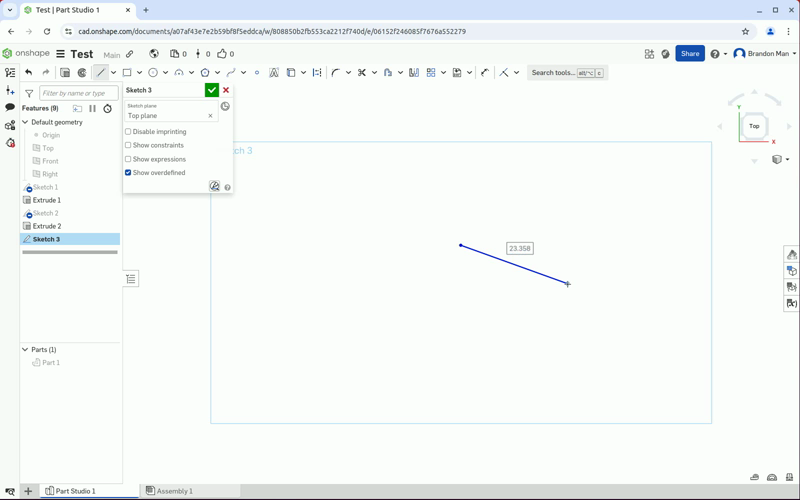
mouse_move(567, 170)
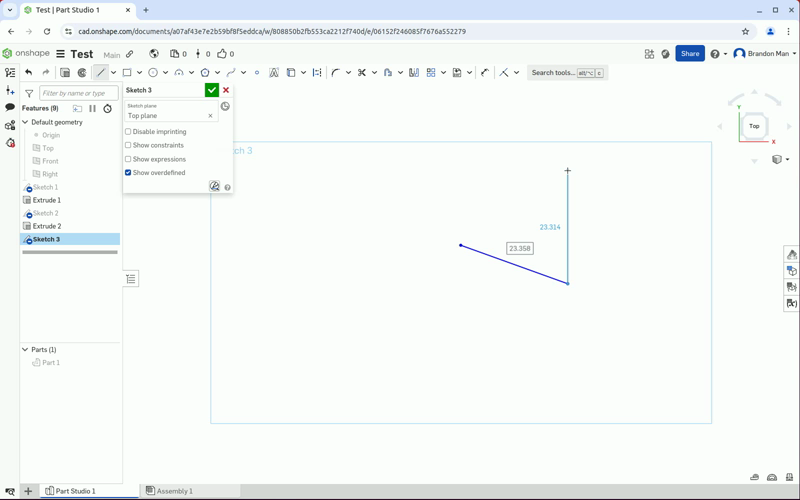
click(567, 170)
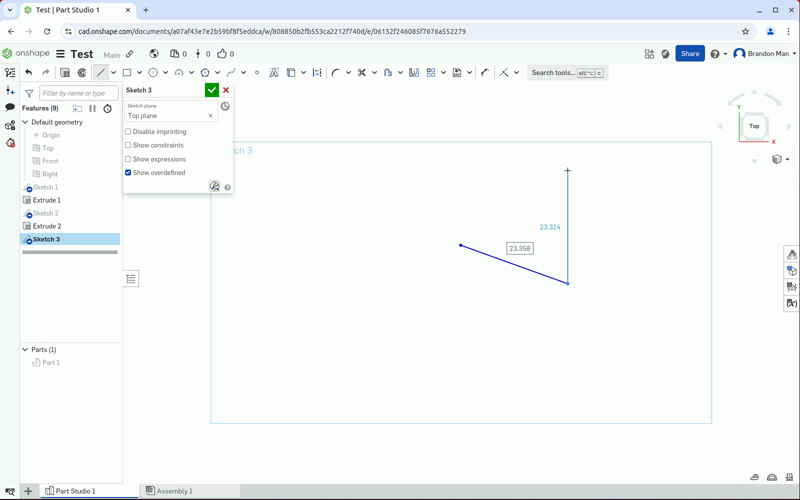
key_up(shift)
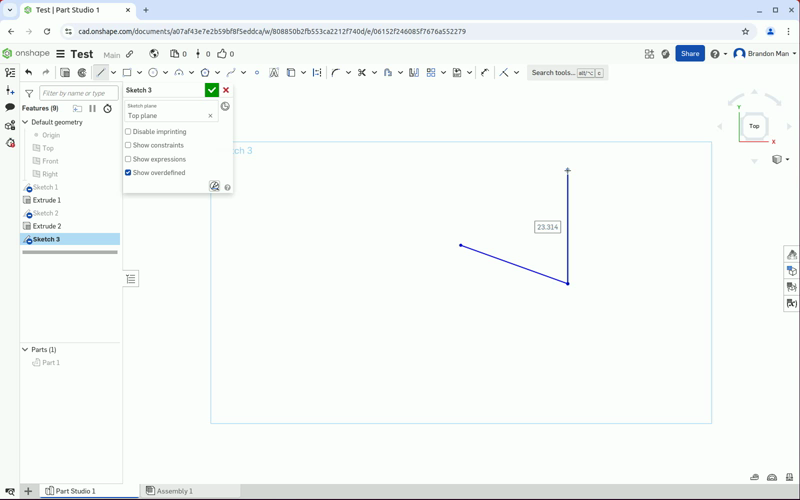
key_down(shift)
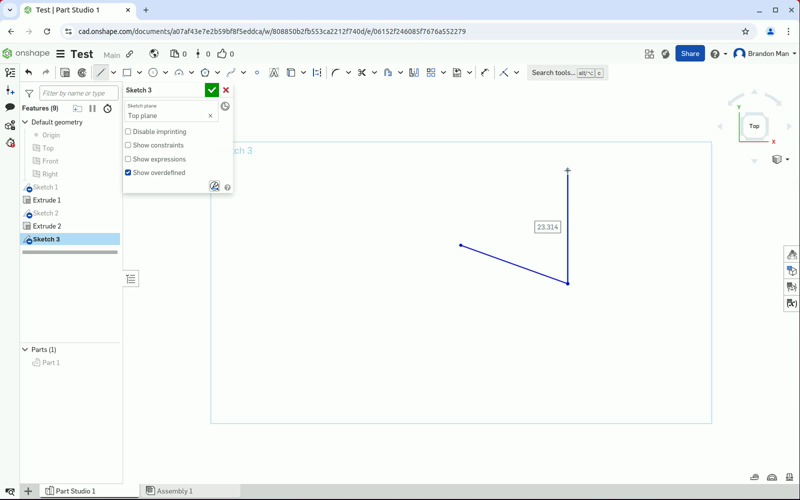
mouse_move(460, 207)
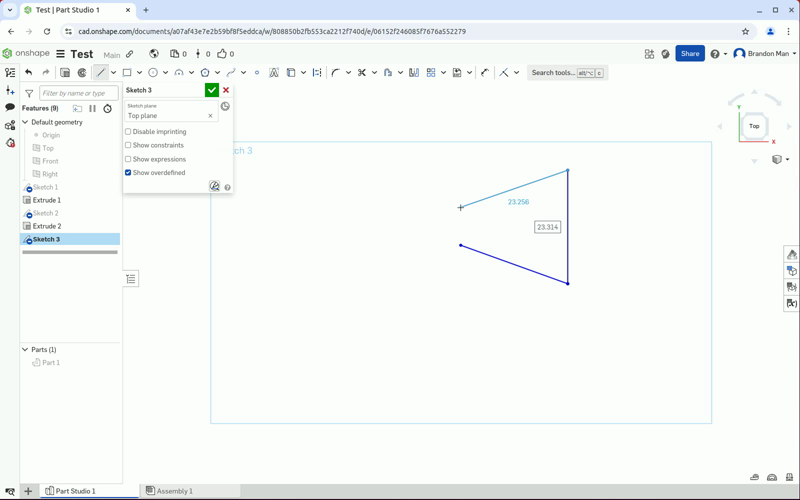
click(460, 207)
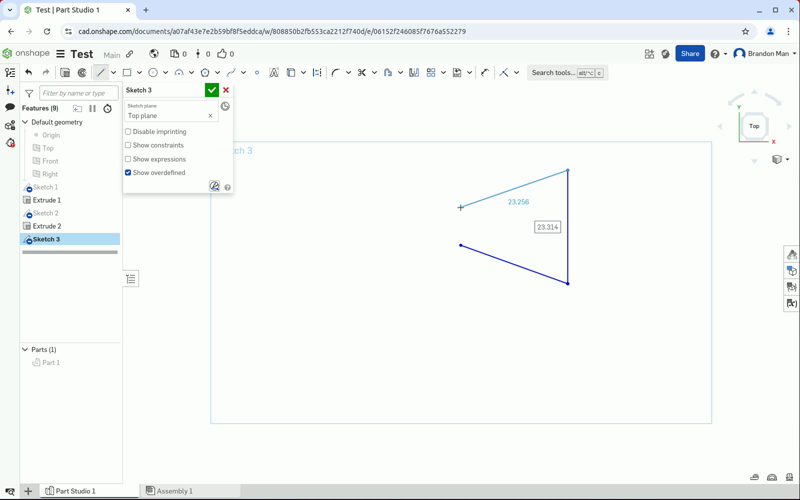
key_up(shift)
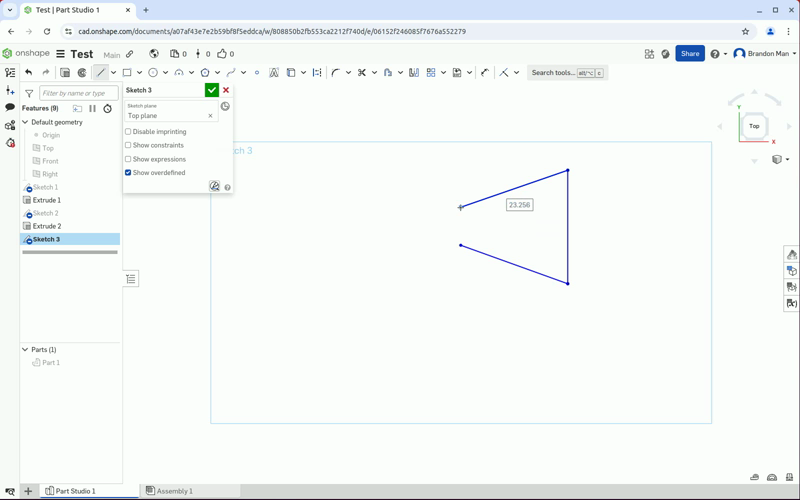
mouse_move(490, 207)
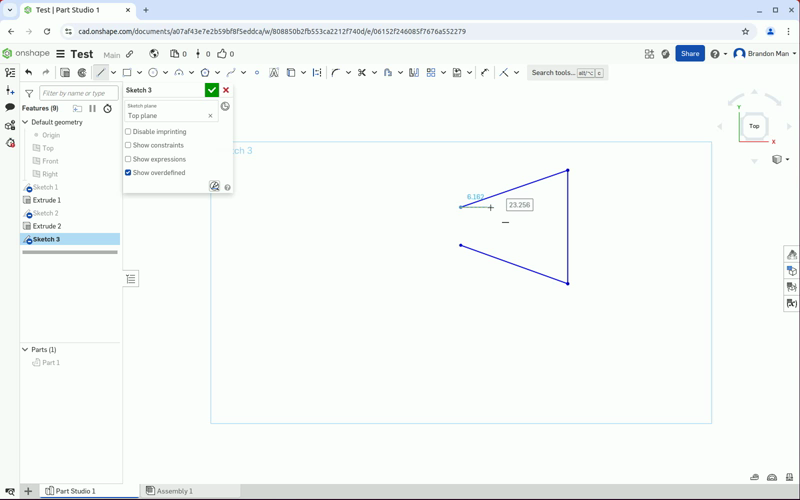
key_down(shift)
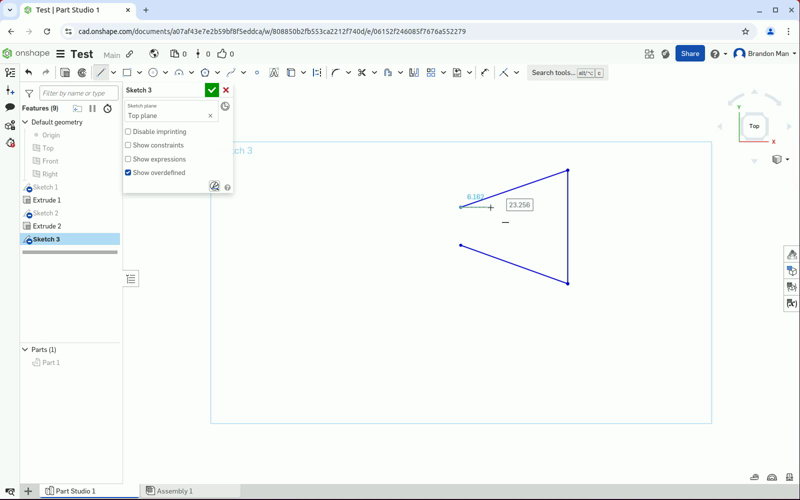
mouse_move(460, 245)
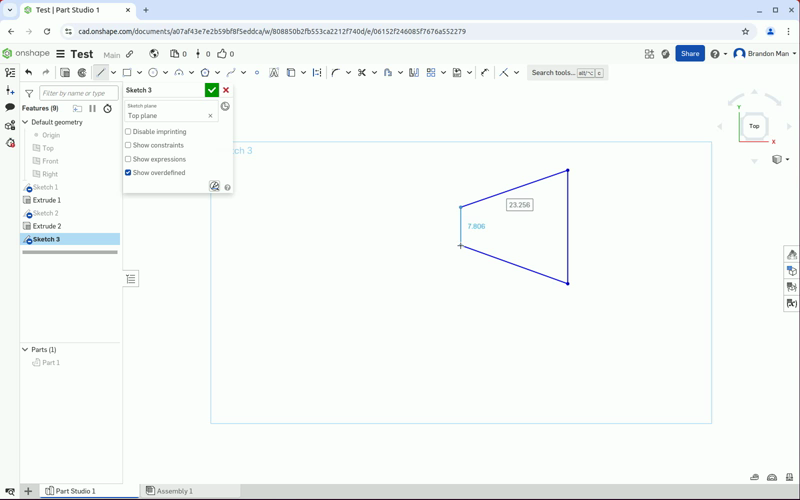
key_up(shift)
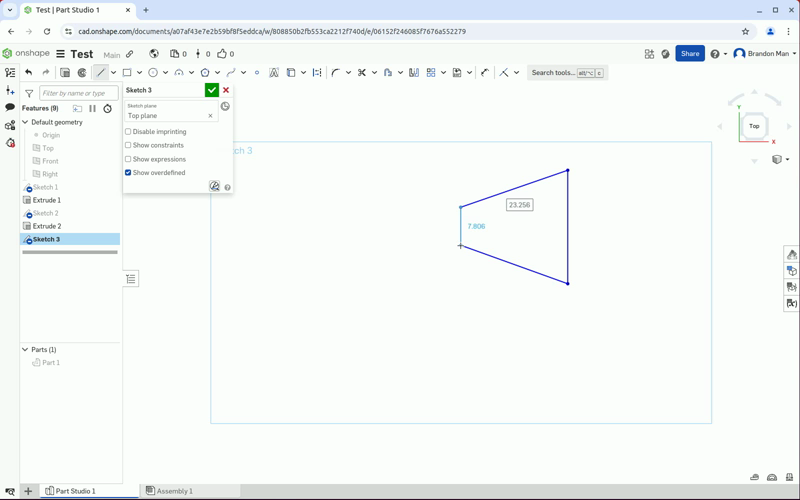
click(460, 245)
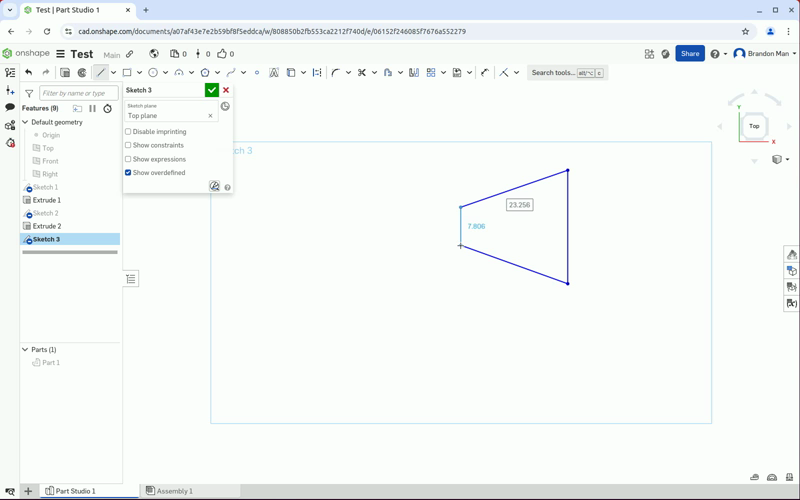
key(esc)
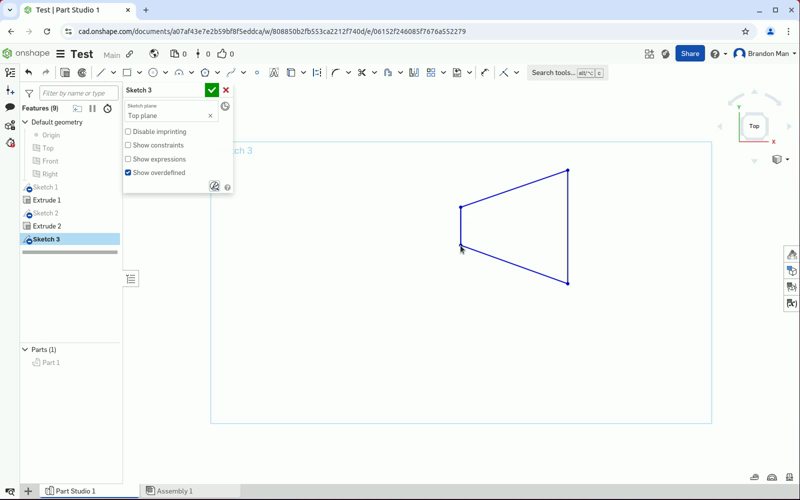
mouse_move(474, 212)
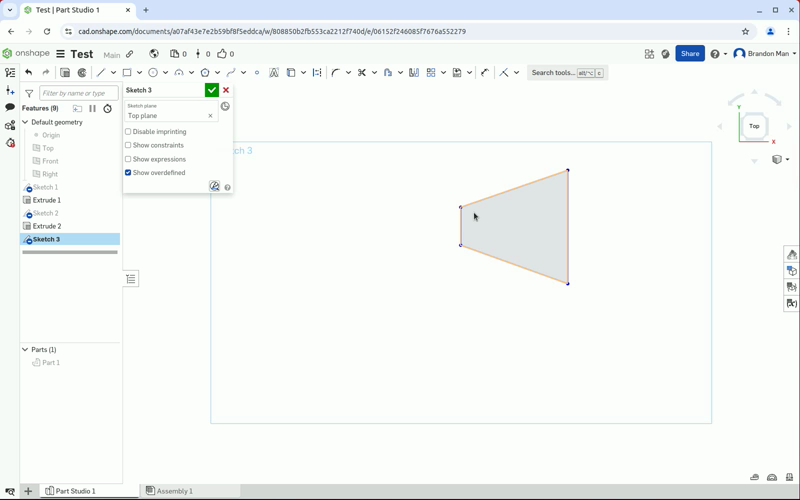
click(474, 212)
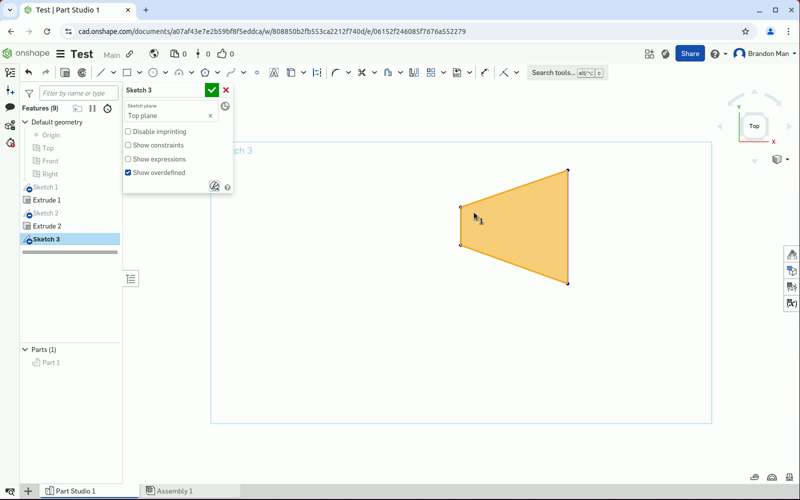
mouse_move(73, 352)
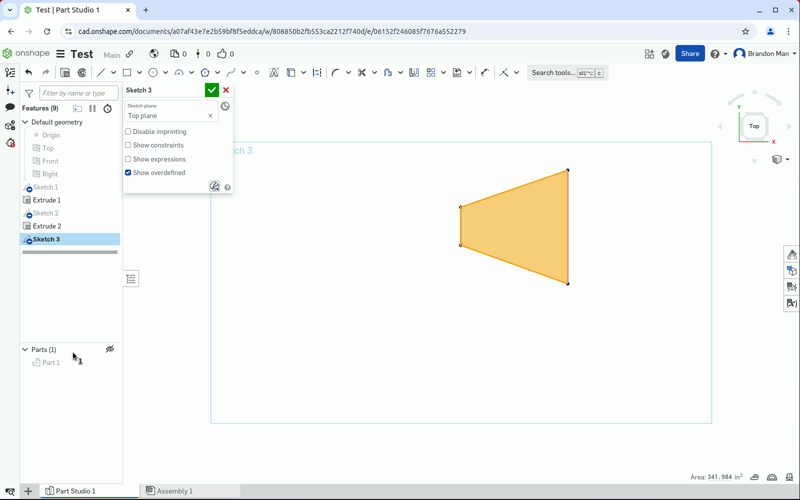
key(shift+y)
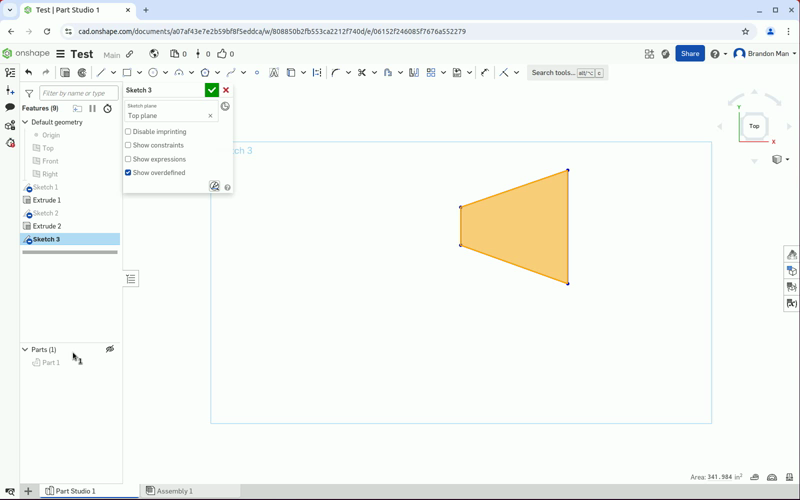
key(shift+e)
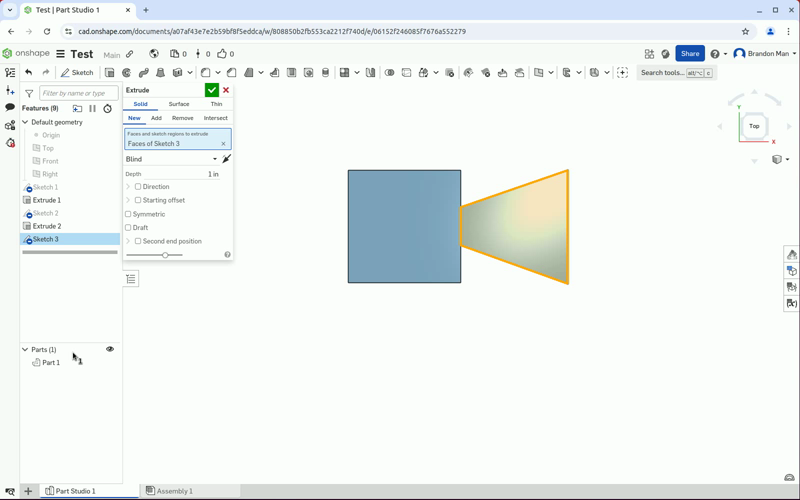
mouse_move(143, 106)
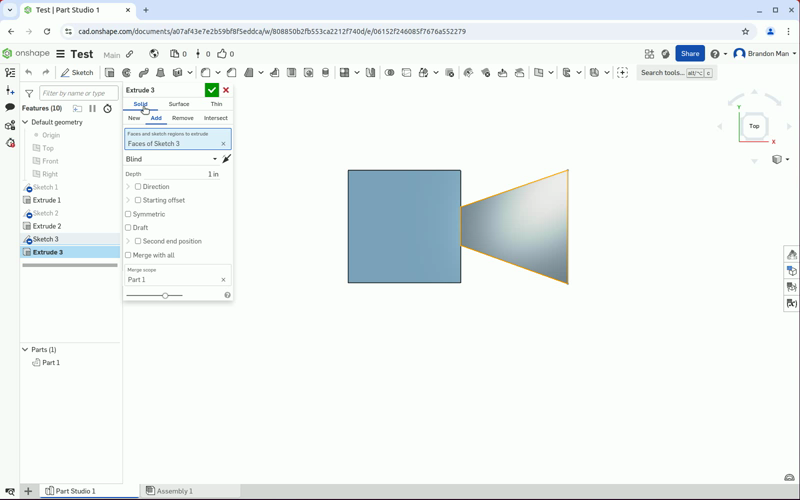
click(143, 106)
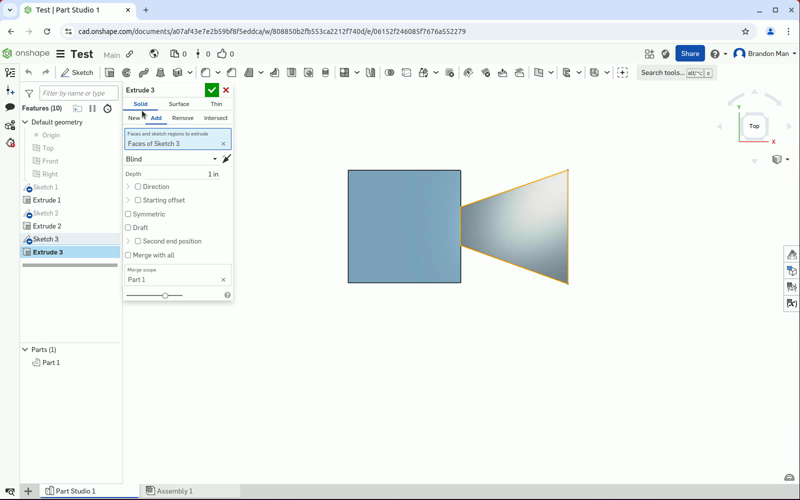
mouse_move(137, 120)
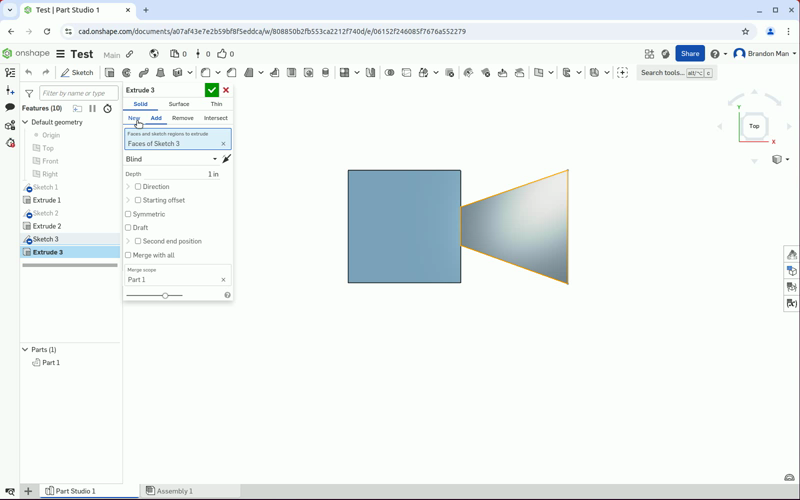
click(137, 120)
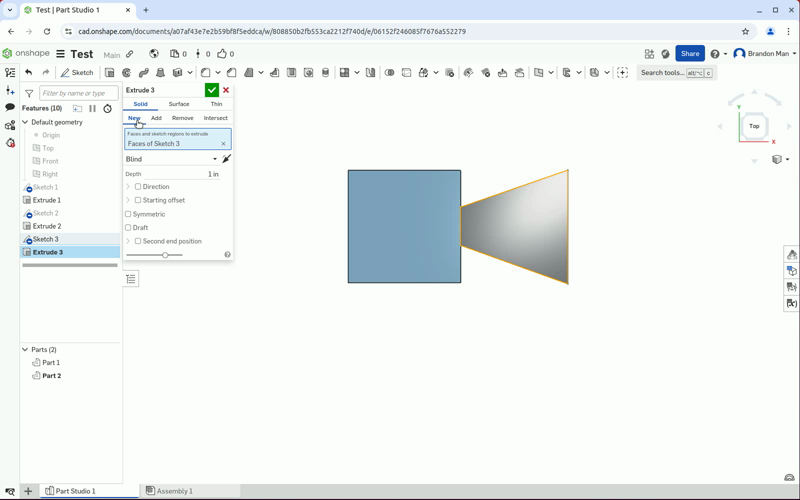
key(tab, 4)
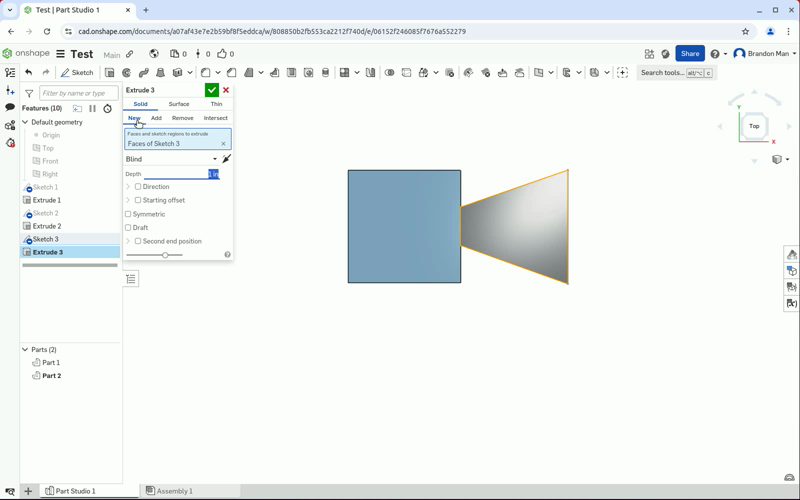
text(-23.108)
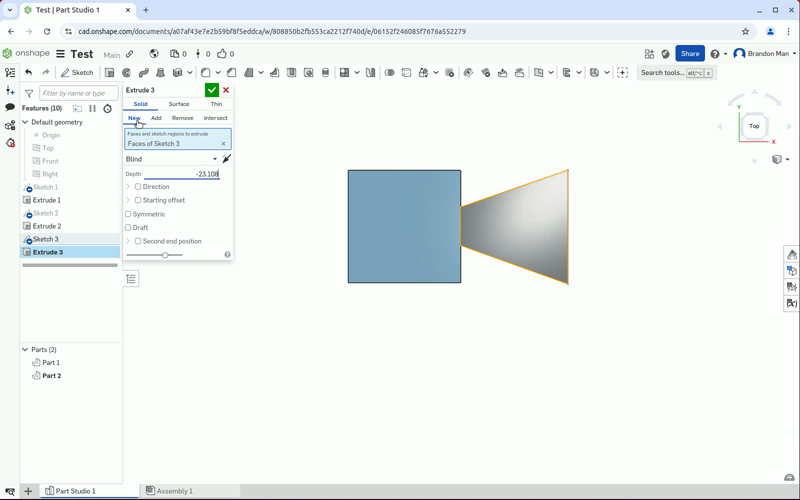
key(enter)
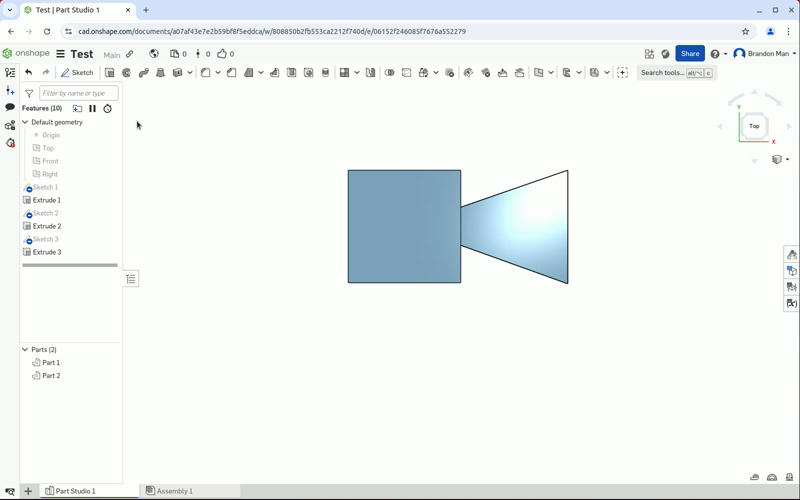
key(shift+h)
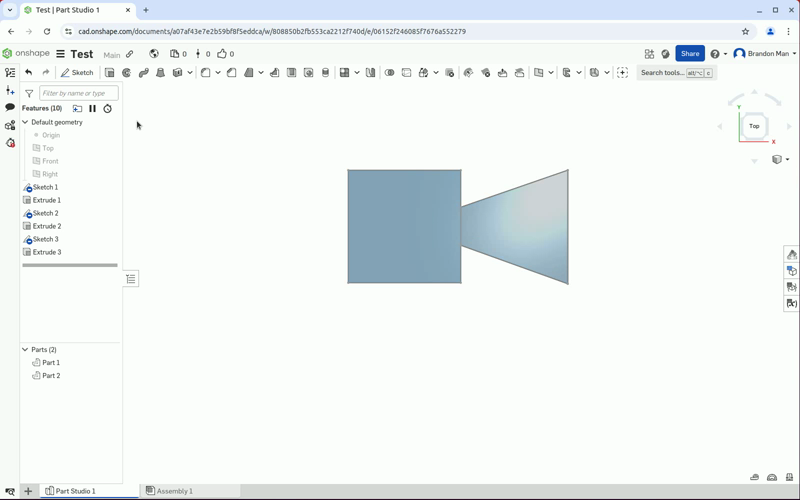
key(shift+h)
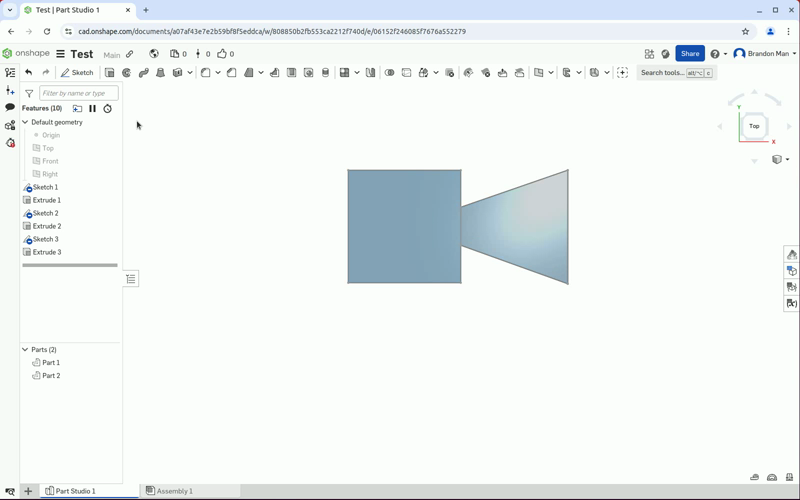
key(shift+7)
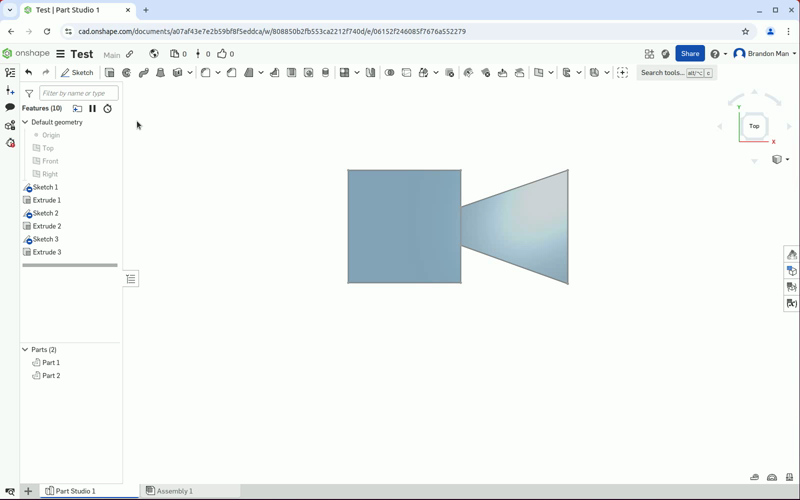
key(up, 3)
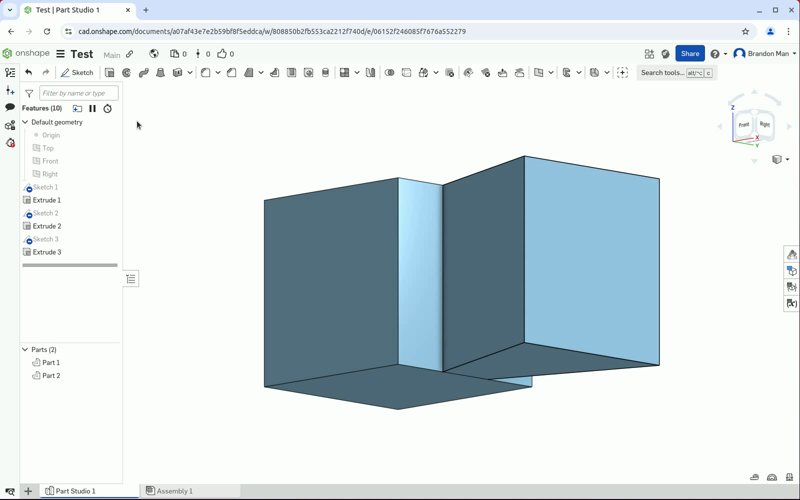
key(left, 3)
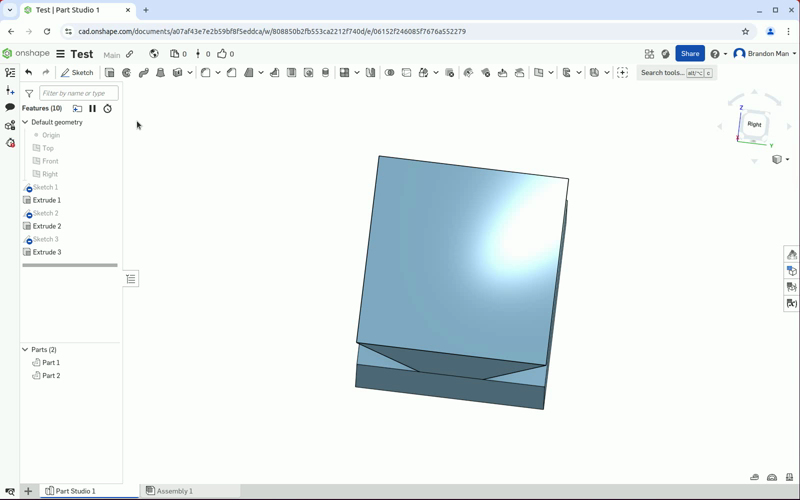
key(right, 3)
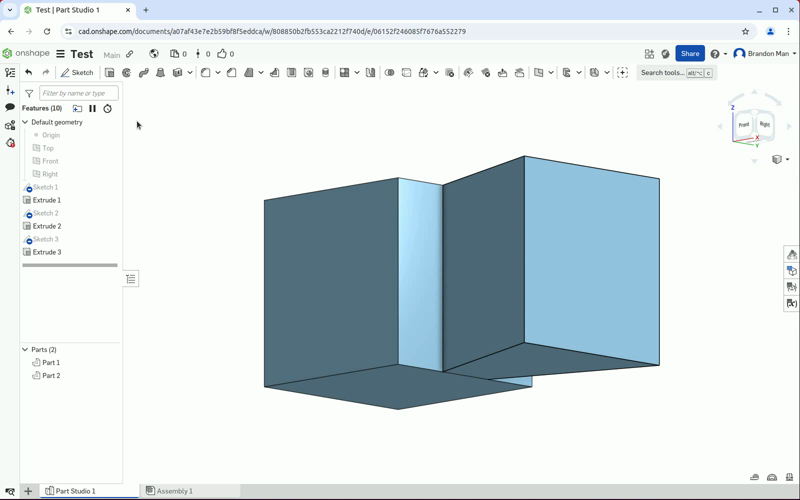
key(down, 3)
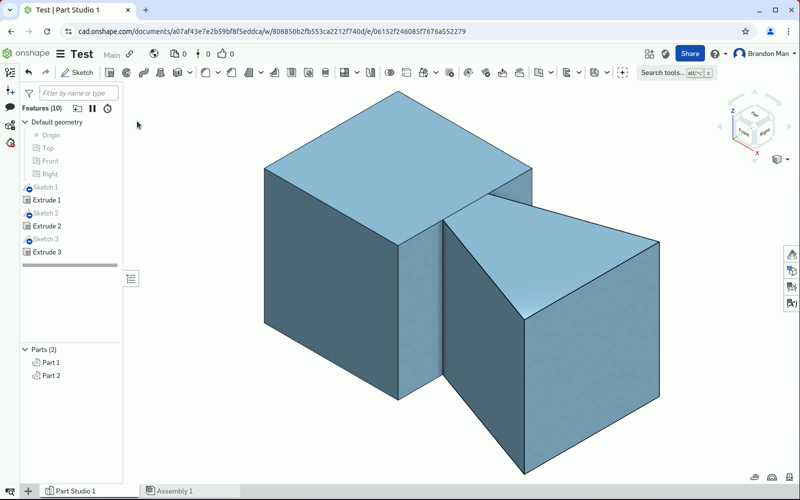
mouse_move(73, 189)
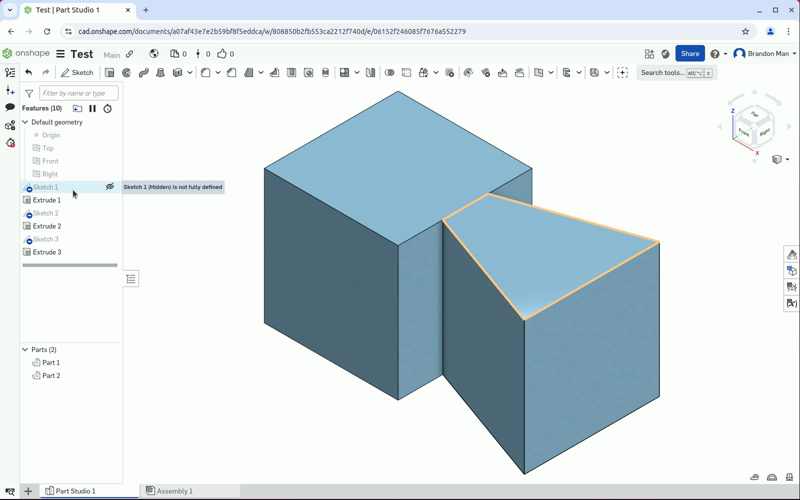
click(73, 189)